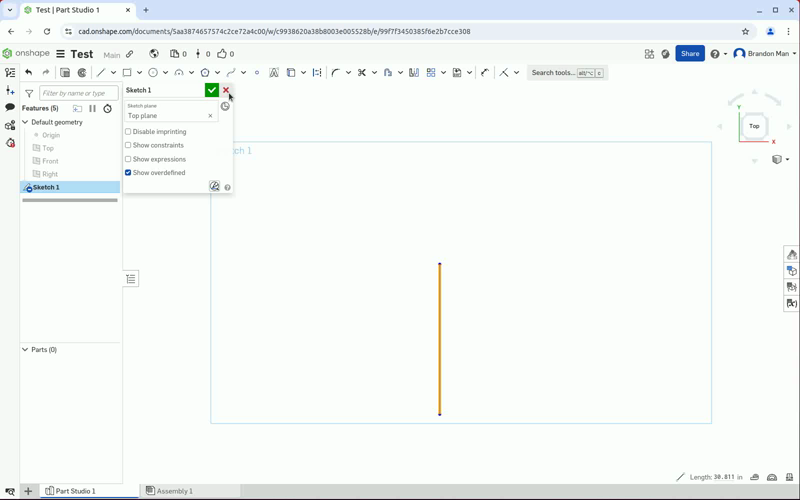
key(shift+h)
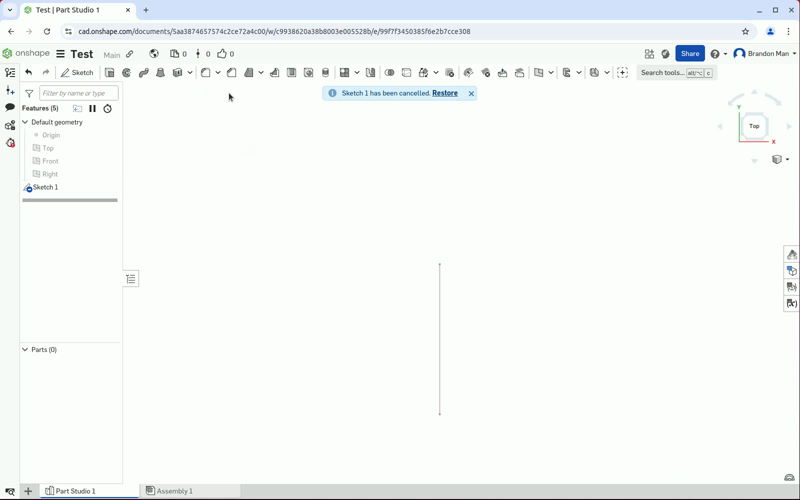
key(shift+s)
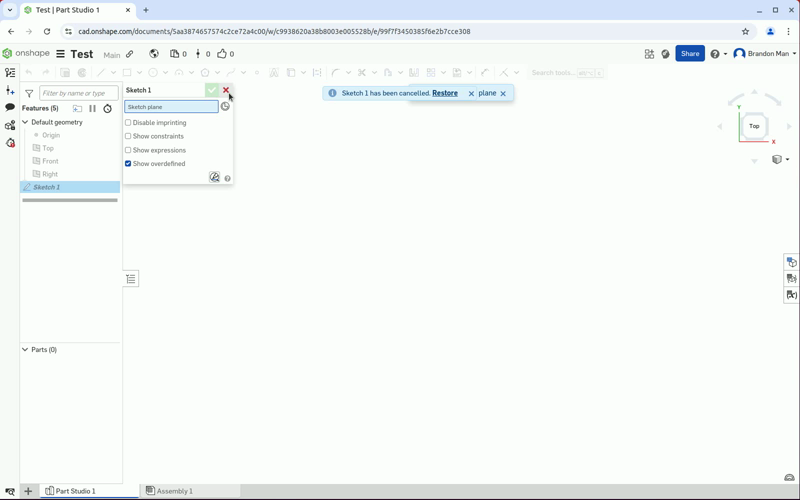
mouse_move(73, 150)
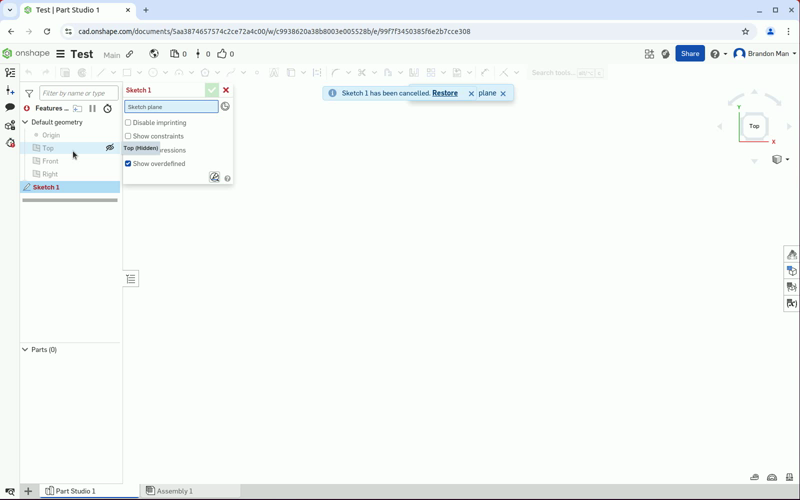
click(73, 150)
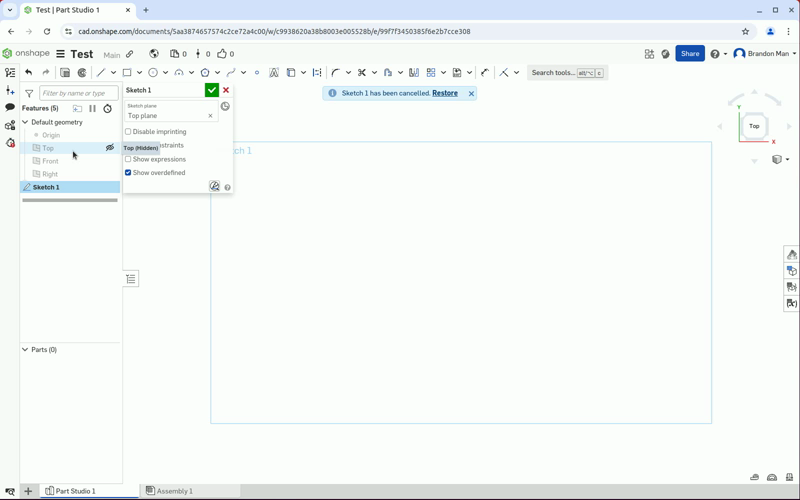
mouse_move(73, 352)
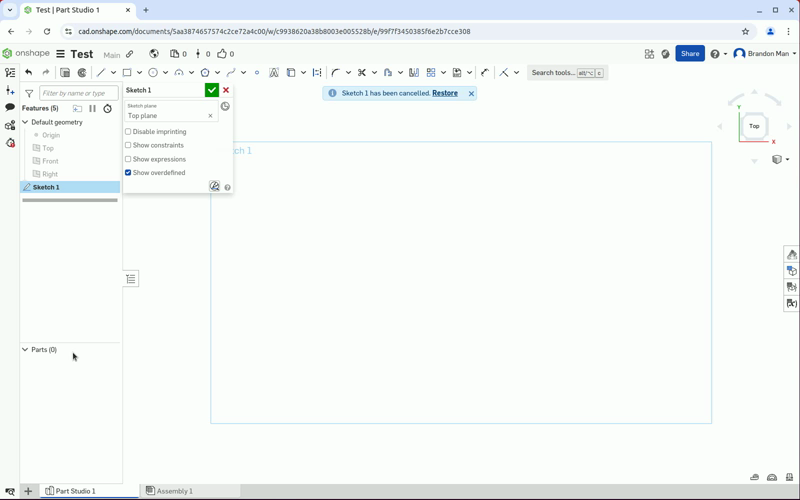
key(y)
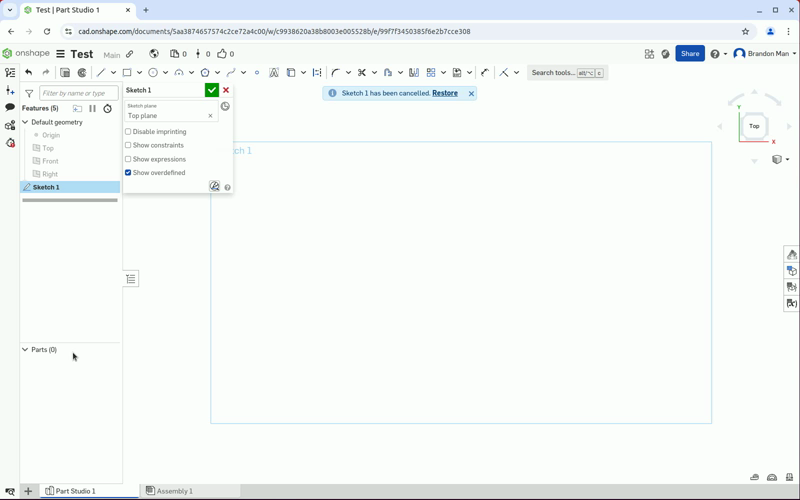
key(l)
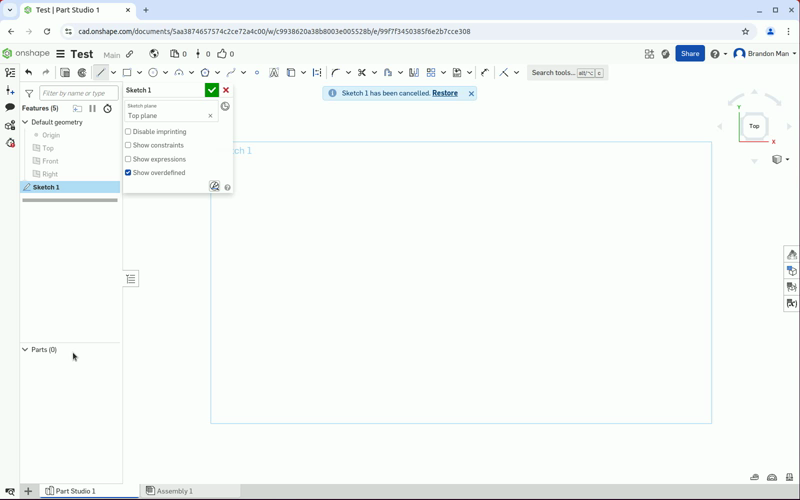
key_down(shift)
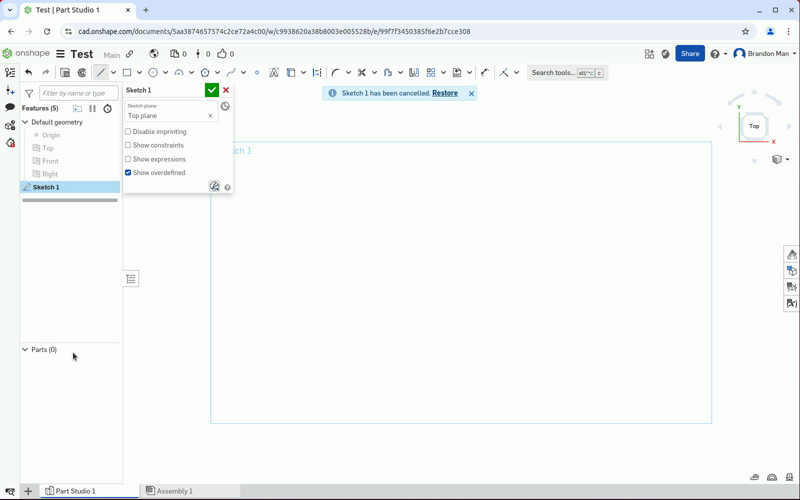
mouse_move(357, 345)
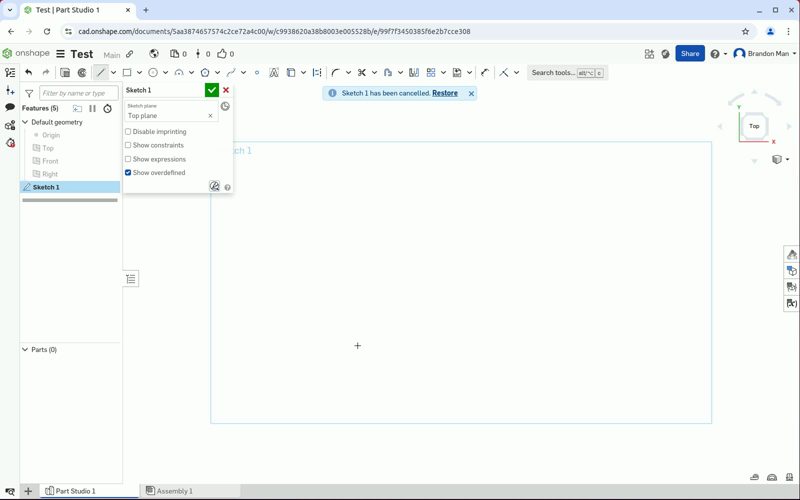
click(357, 345)
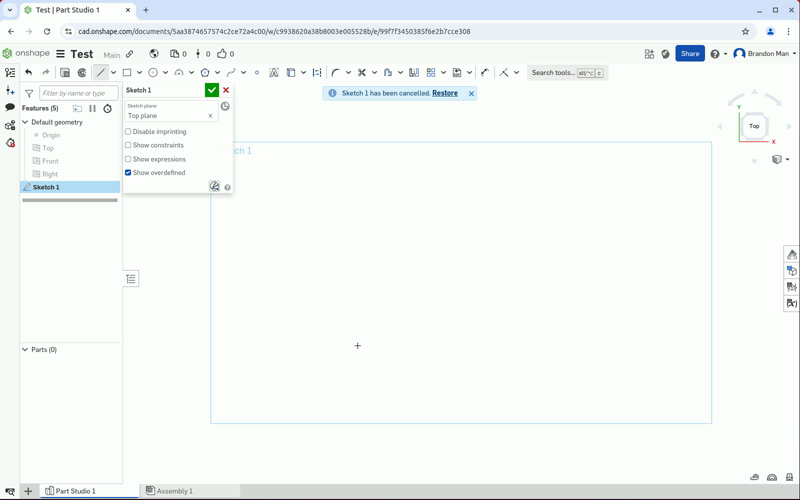
key_up(shift)
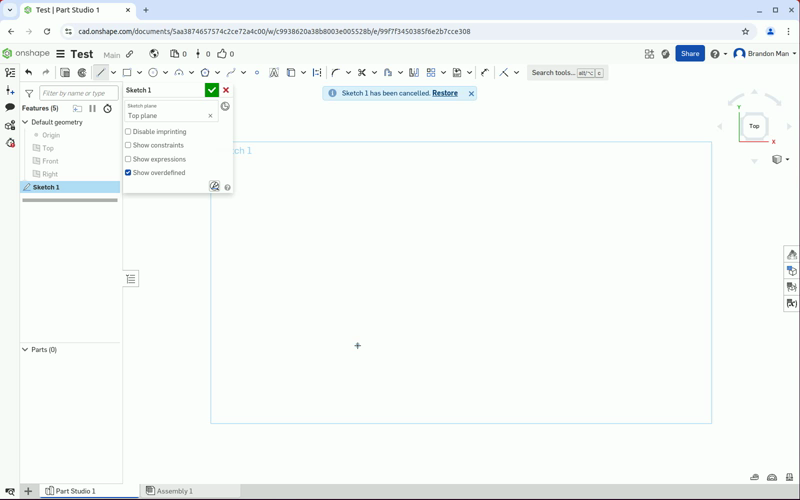
key_down(shift)
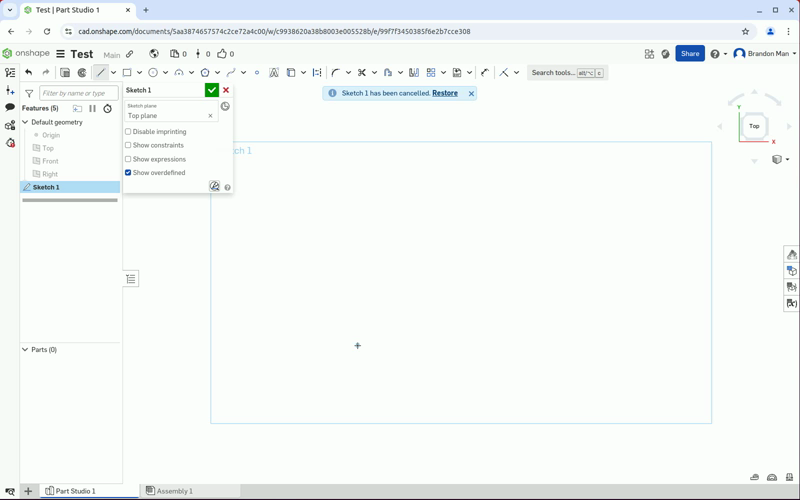
mouse_move(460, 345)
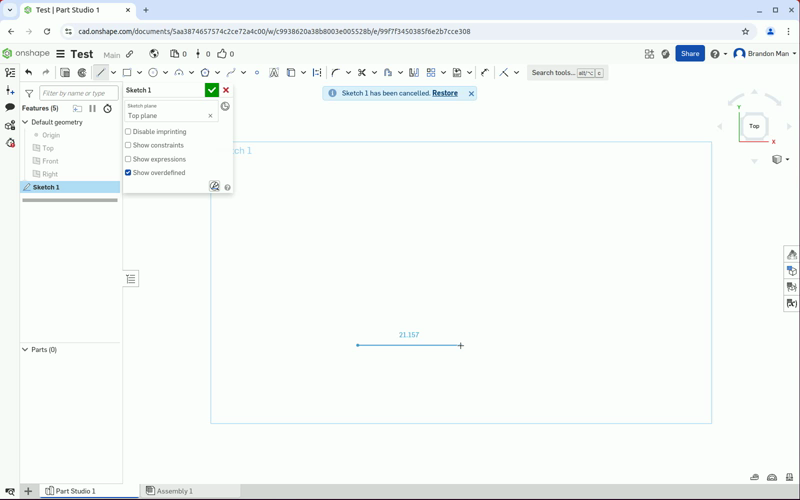
click(460, 345)
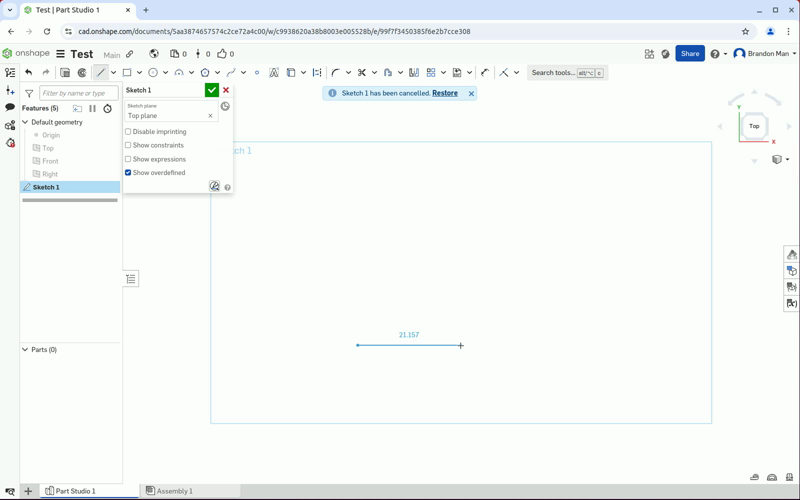
key_up(shift)
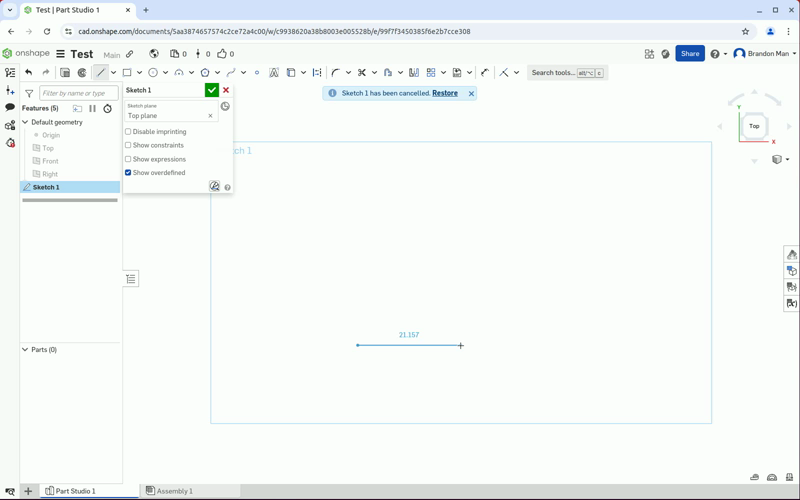
key_down(shift)
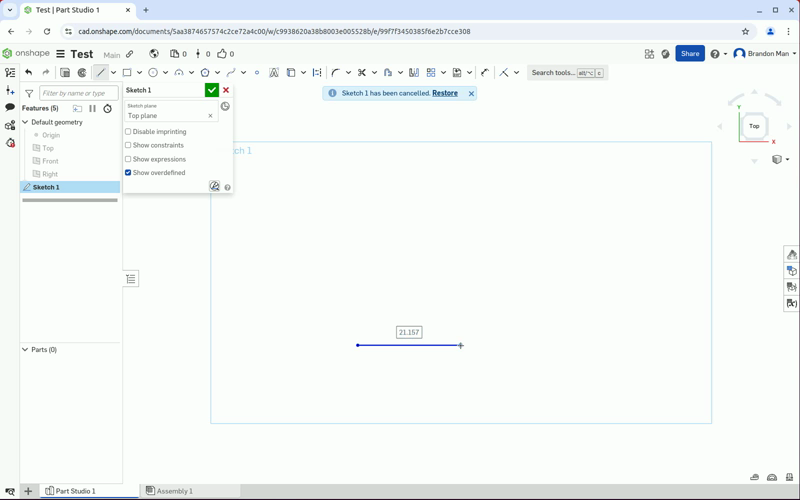
mouse_move(460, 262)
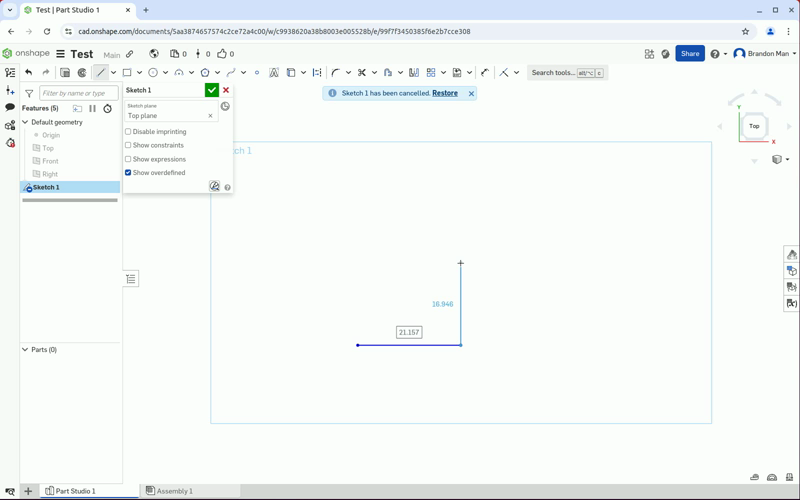
click(460, 262)
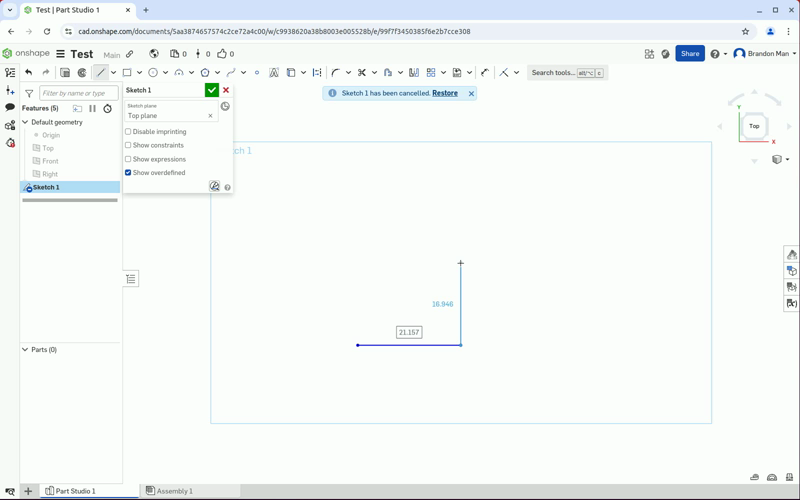
key_up(shift)
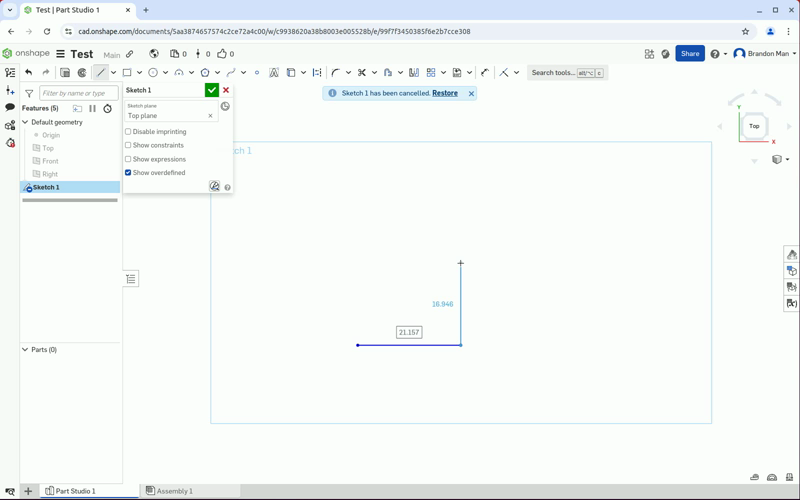
key_down(shift)
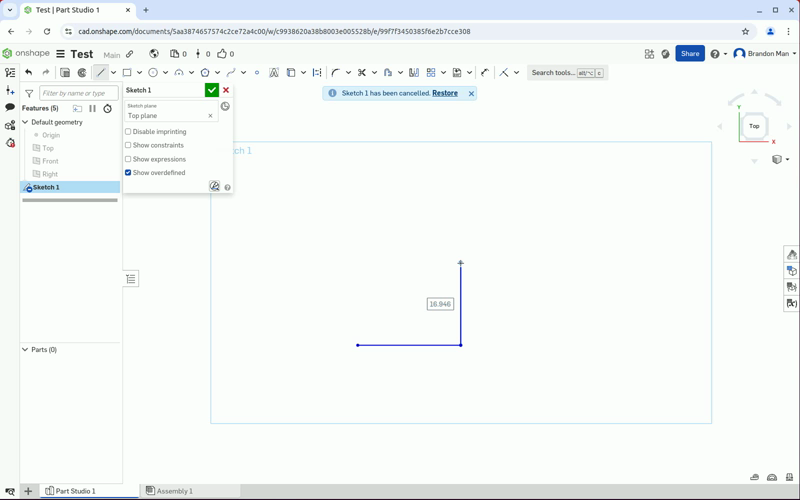
mouse_move(357, 262)
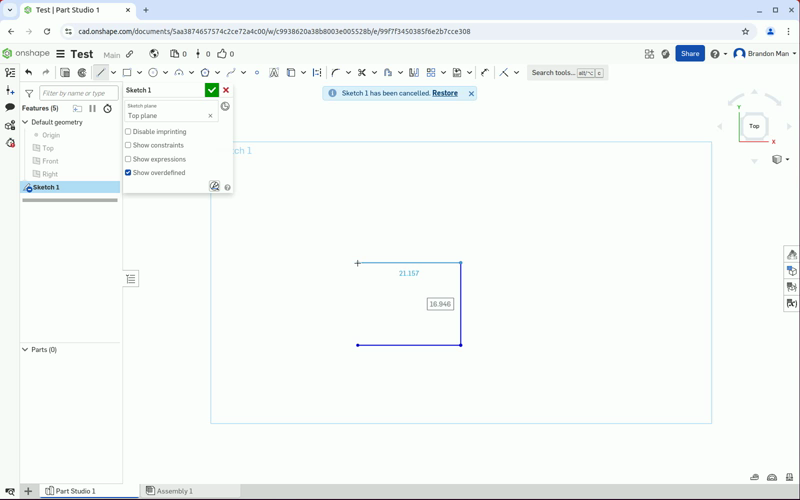
click(357, 262)
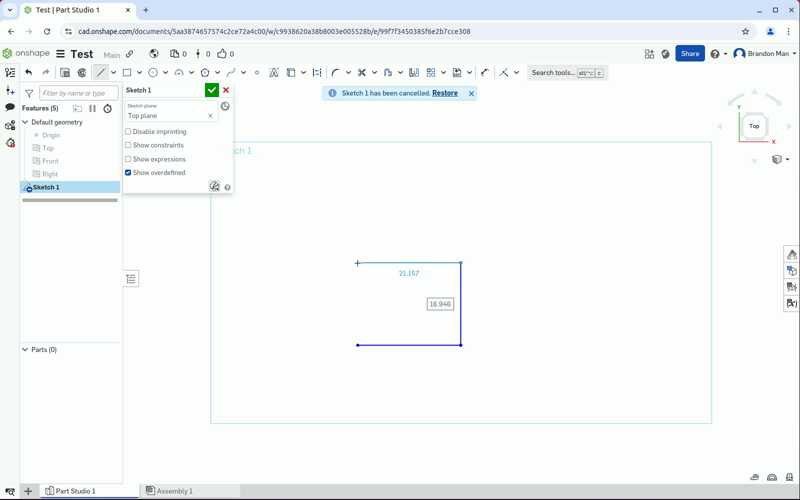
key_up(shift)
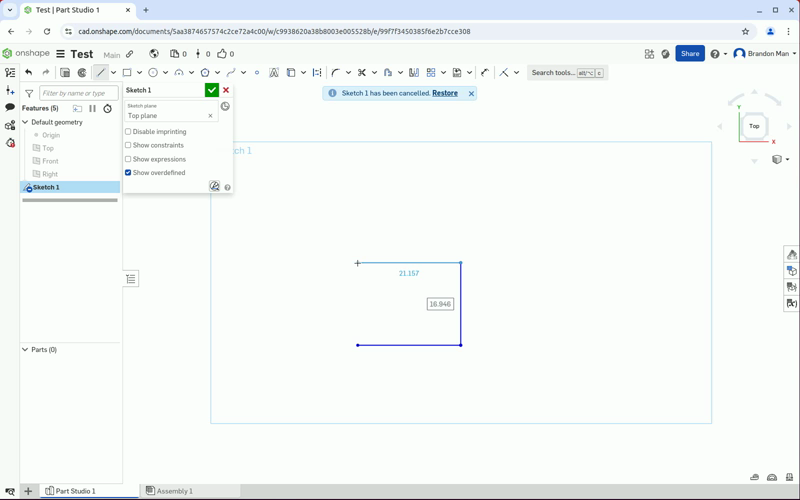
key_down(shift)
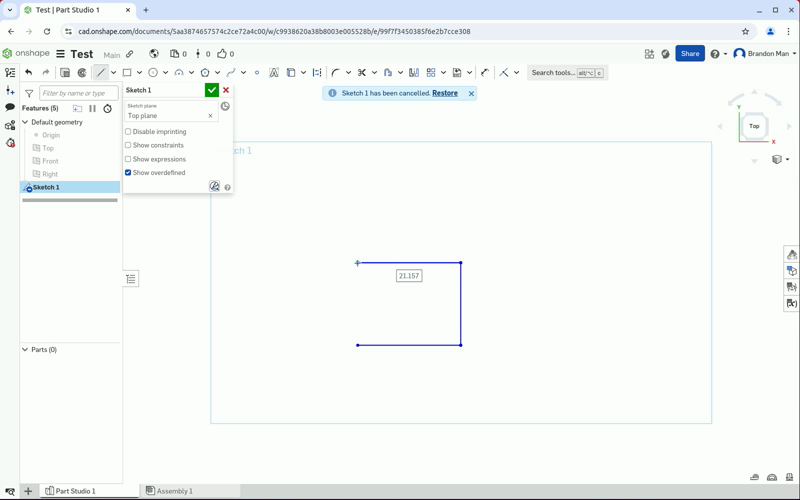
mouse_move(357, 345)
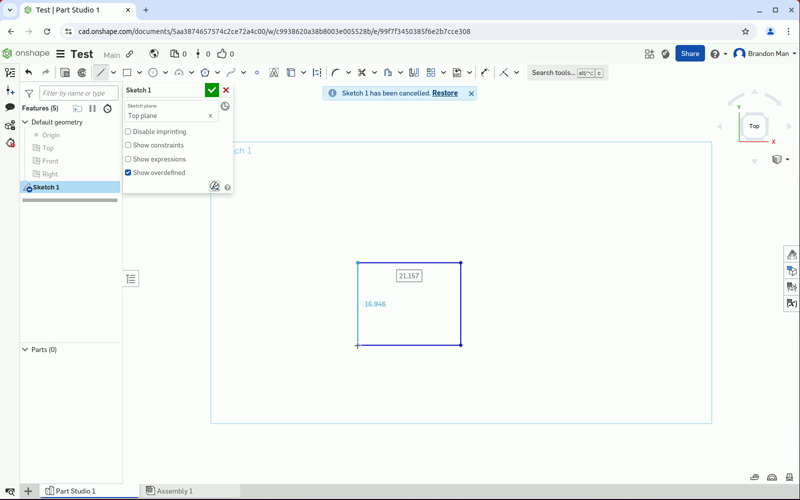
key_up(shift)
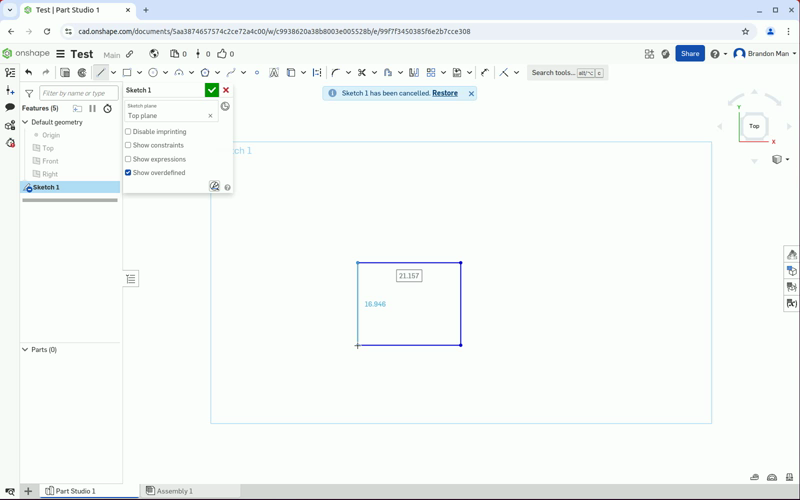
click(357, 345)
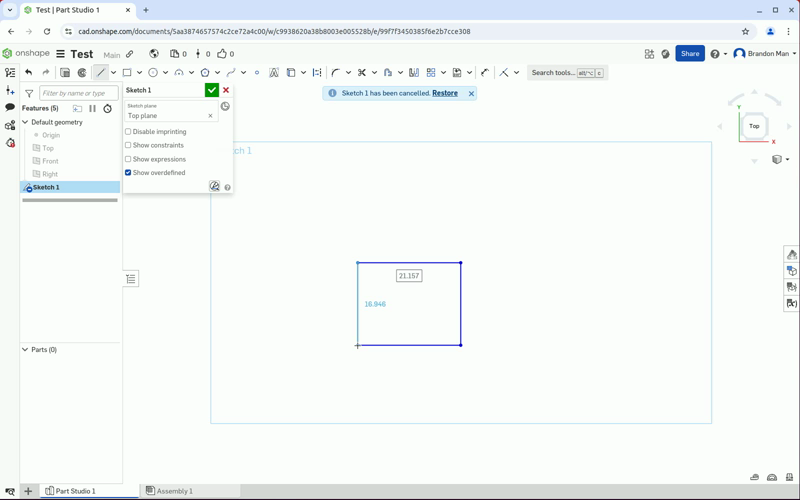
key(esc)
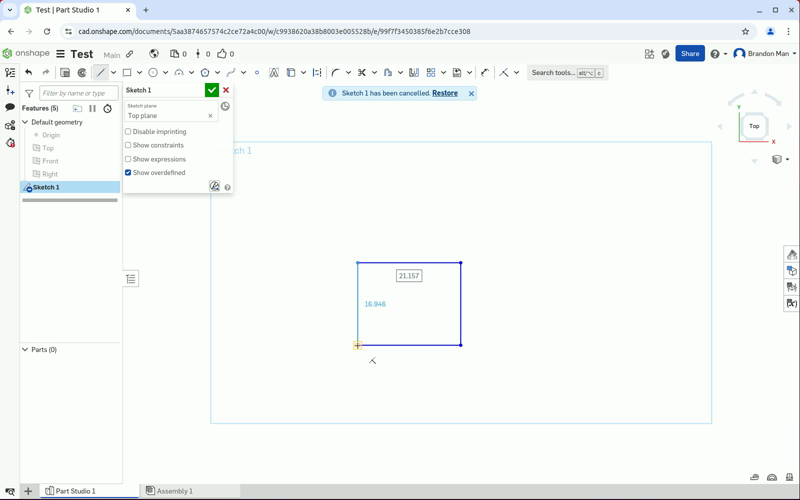
mouse_move(406, 308)
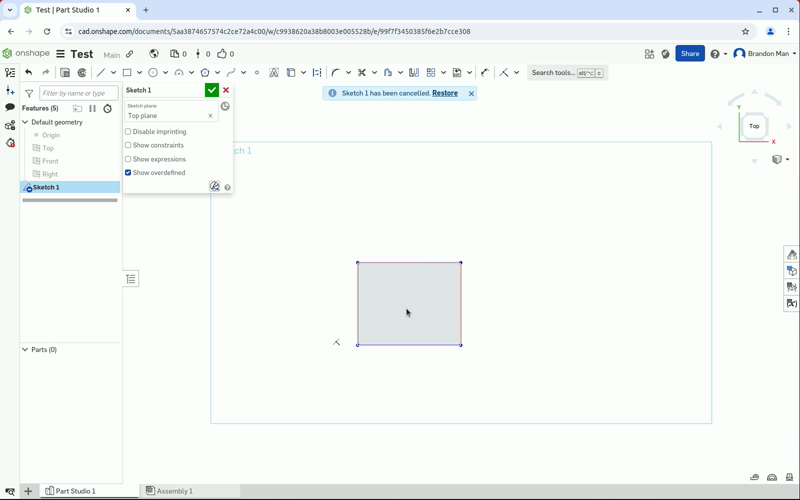
click(406, 308)
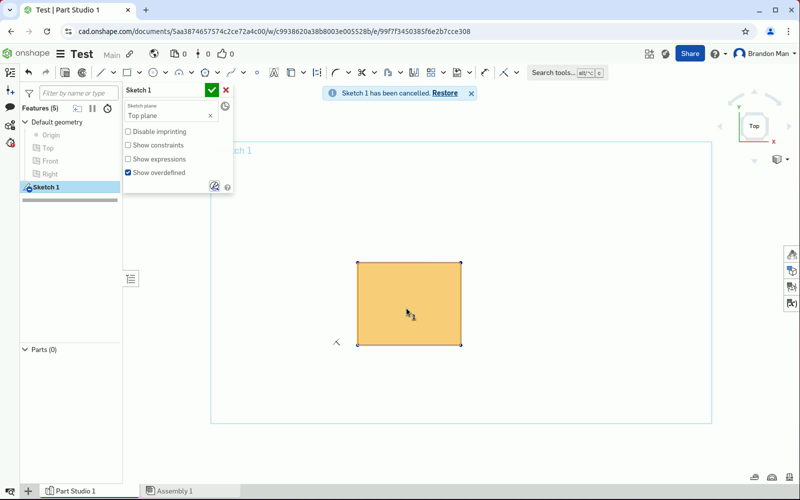
mouse_move(73, 352)
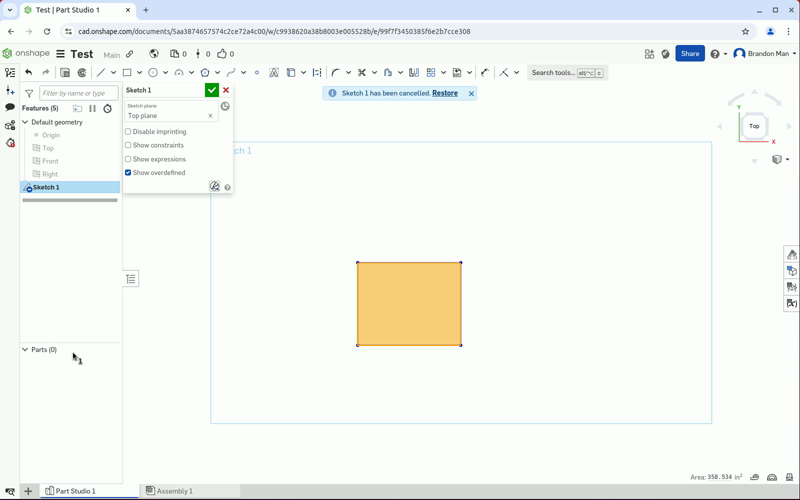
key(shift+y)
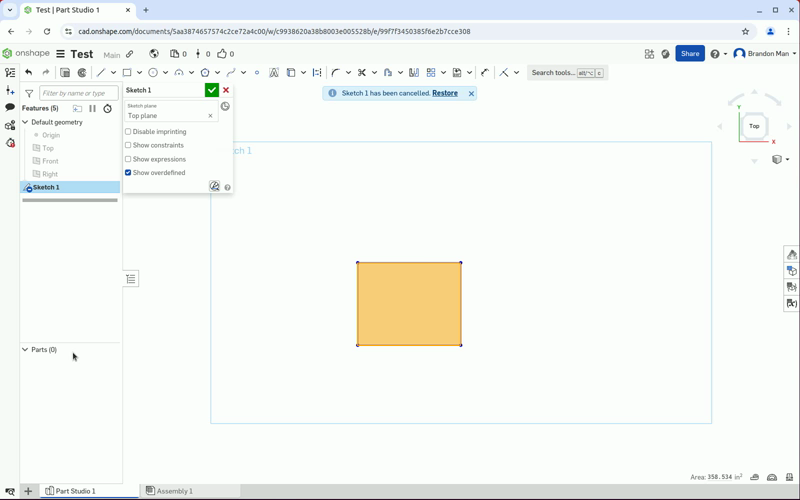
key(shift+e)
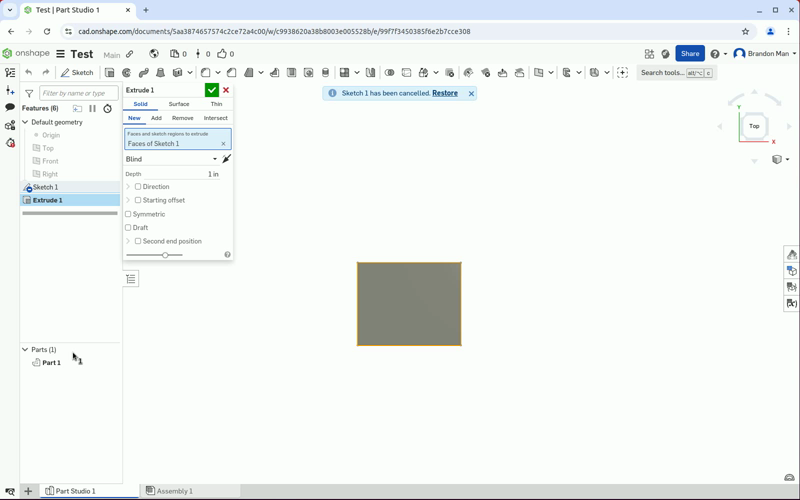
mouse_move(143, 106)
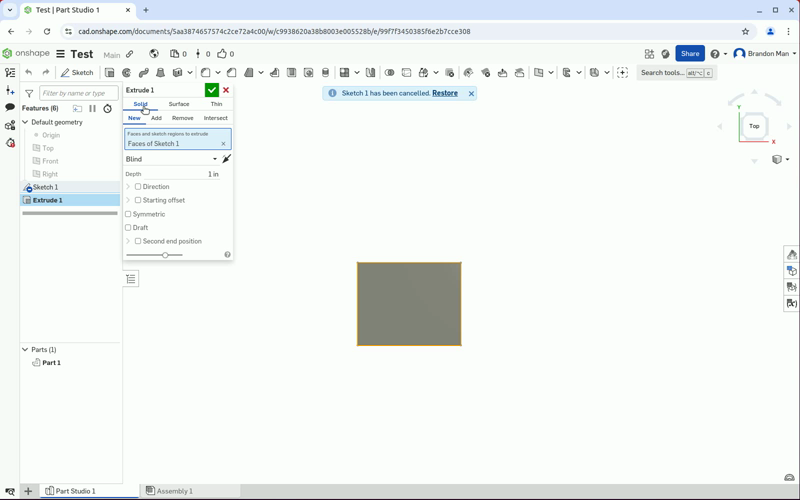
click(143, 106)
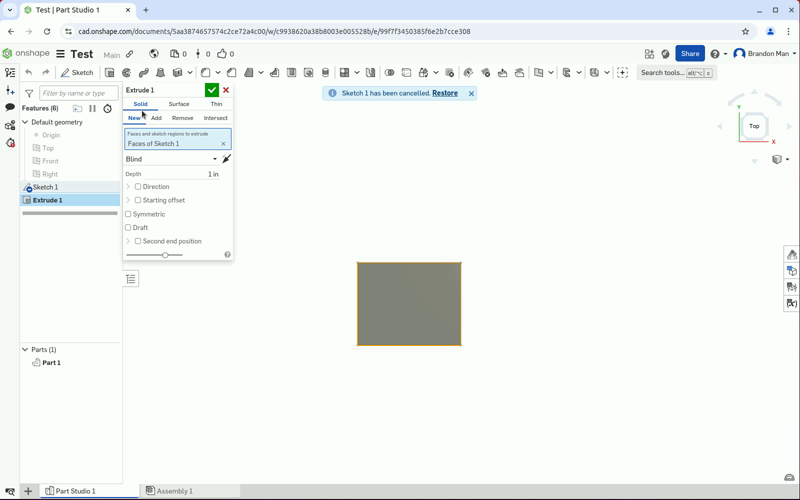
mouse_move(137, 120)
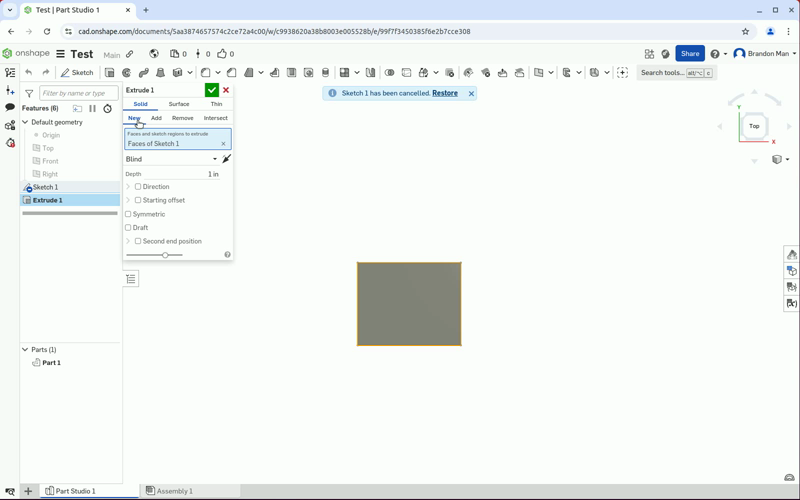
click(137, 120)
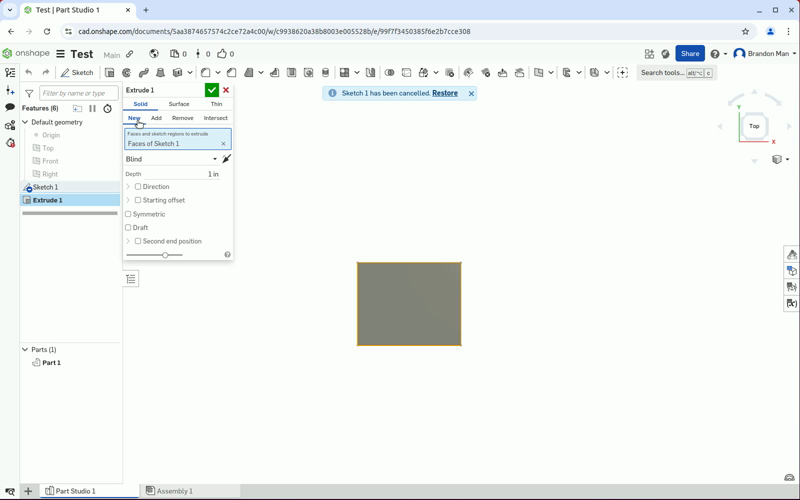
key(tab, 4)
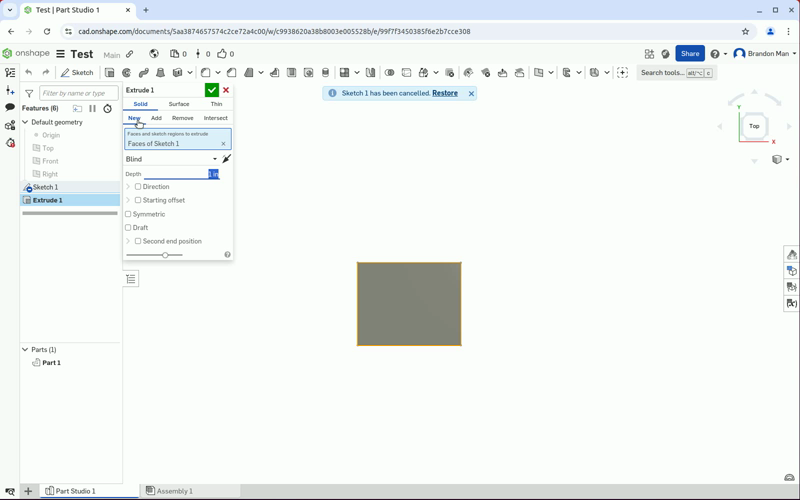
text(4.814)
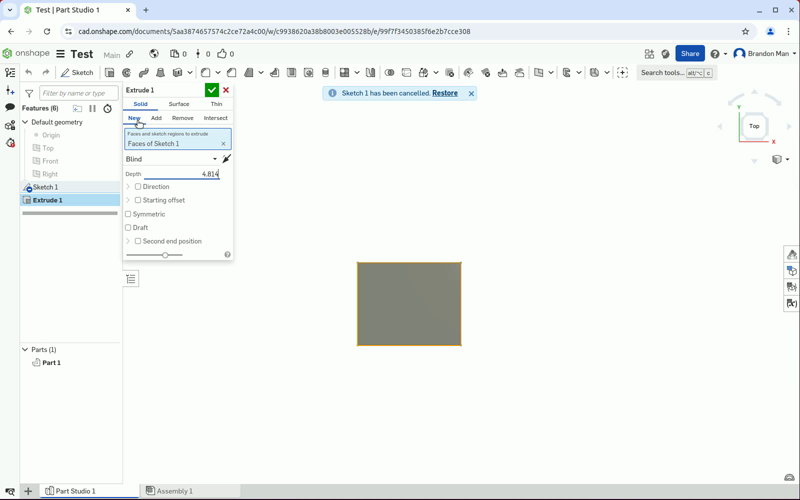
key(enter)
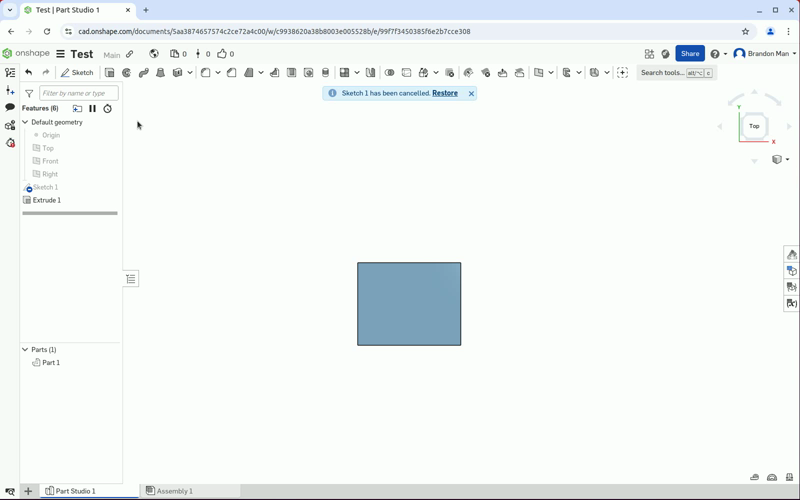
key(shift+h)
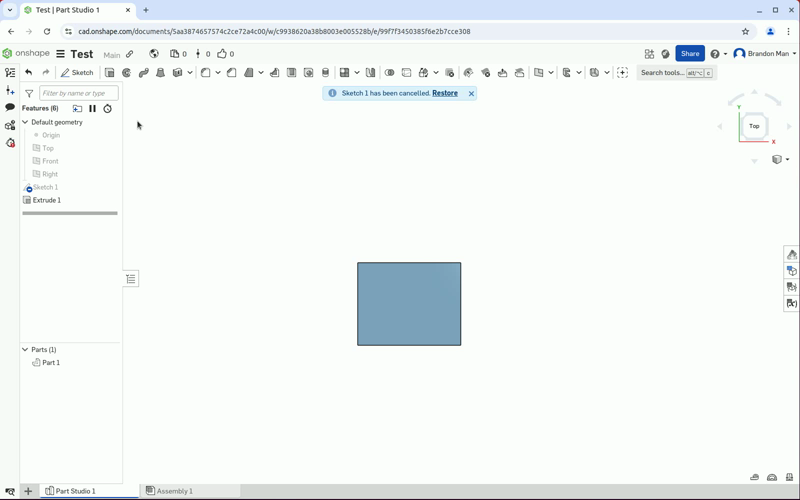
key(shift+h)
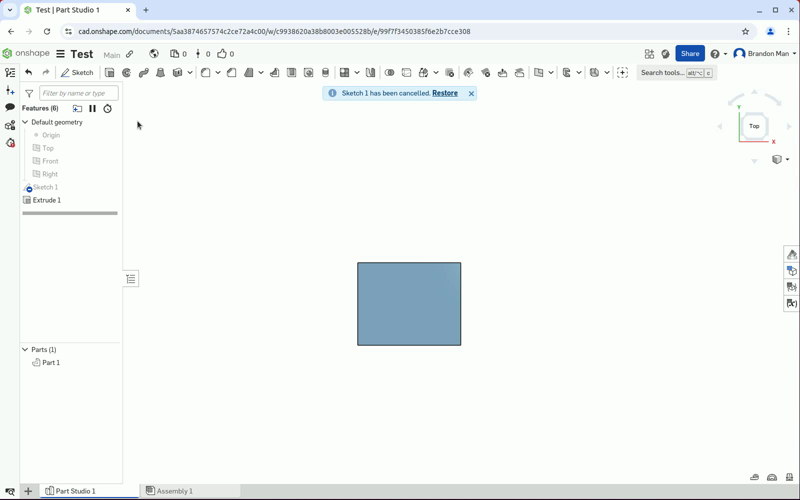
mouse_move(73, 189)
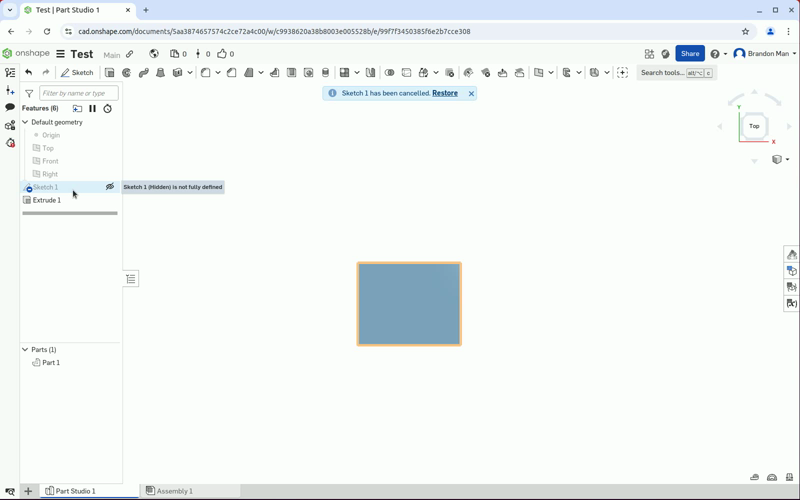
click(73, 189)
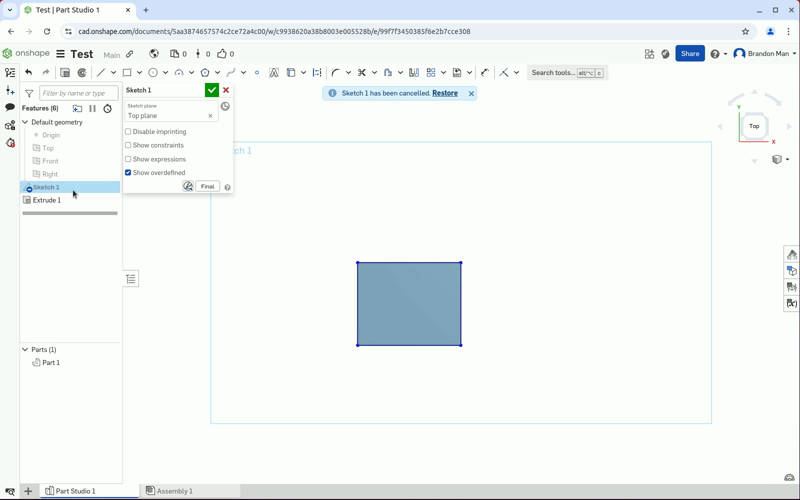
mouse_move(229, 92)
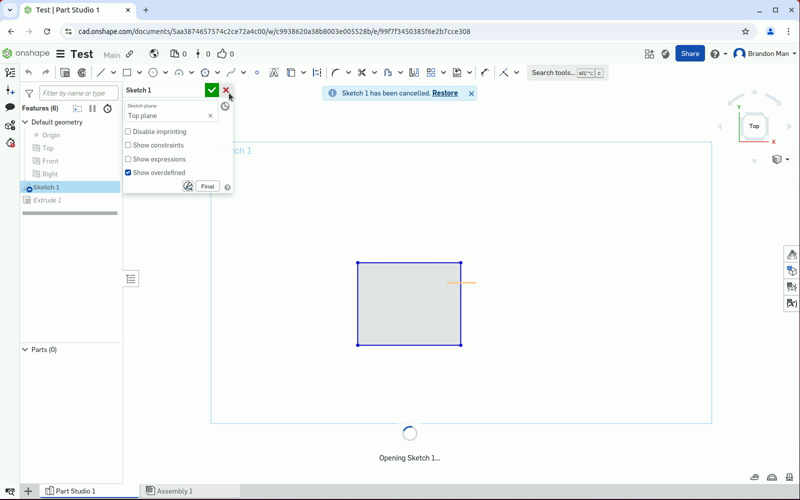
click(229, 92)
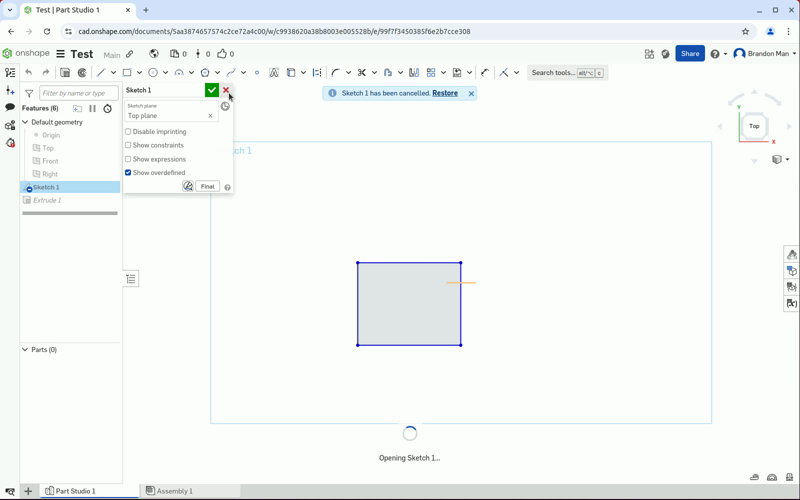
key(shift+s)
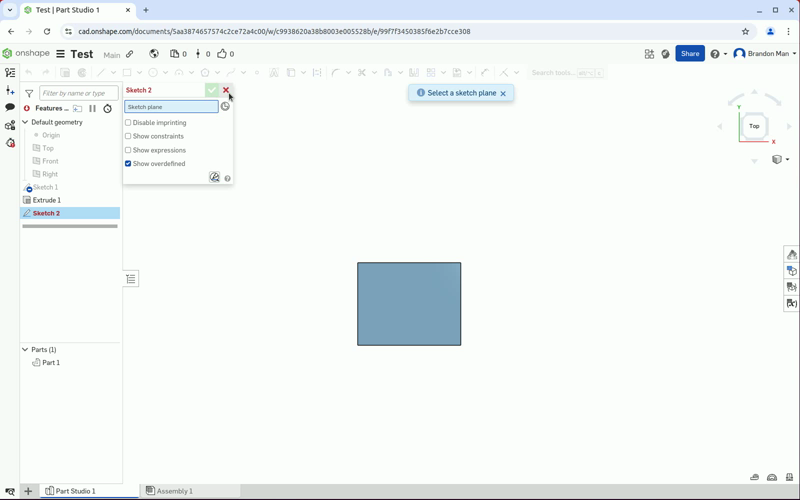
mouse_move(73, 150)
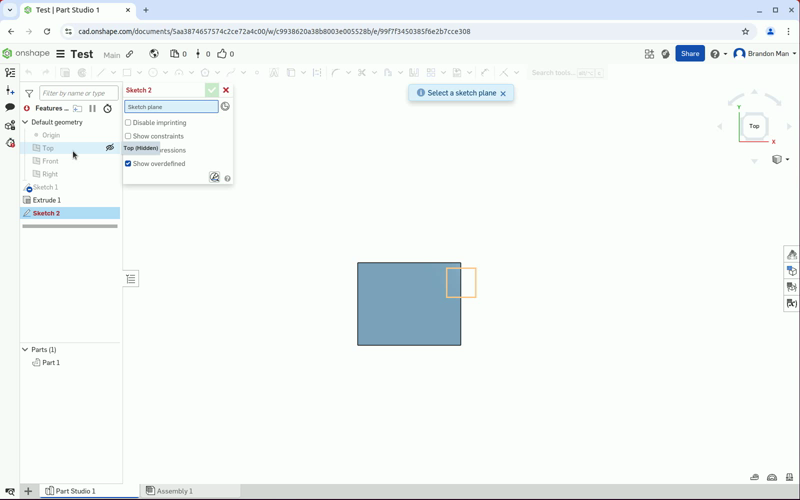
click(73, 150)
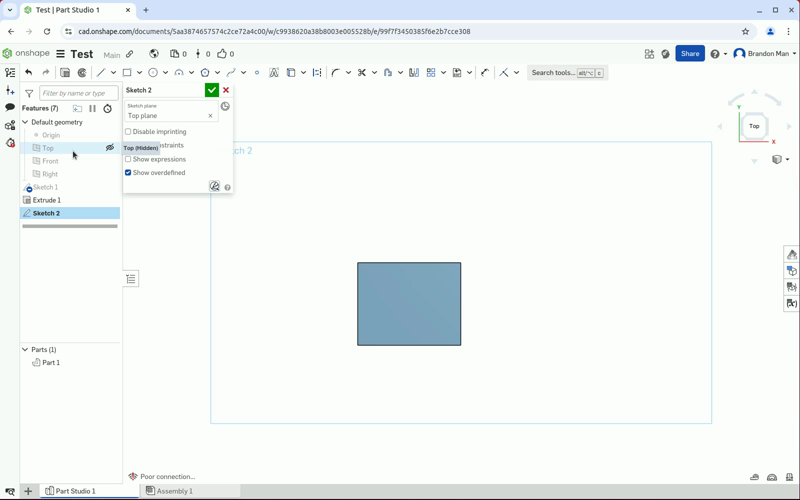
mouse_move(73, 352)
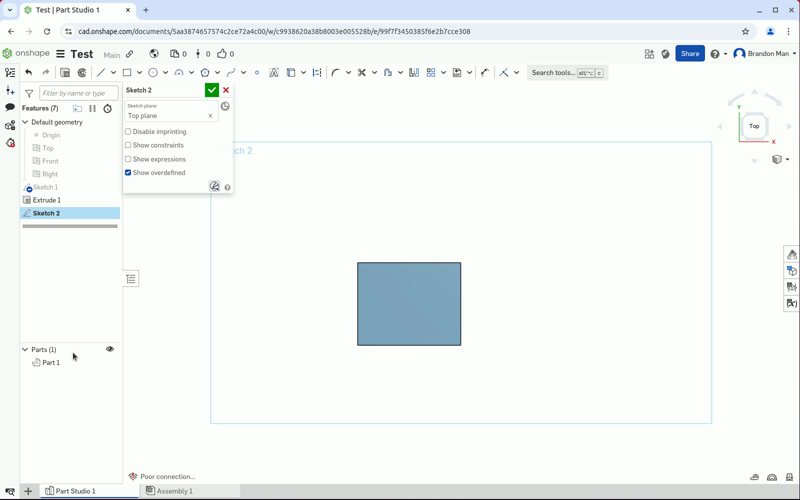
key(y)
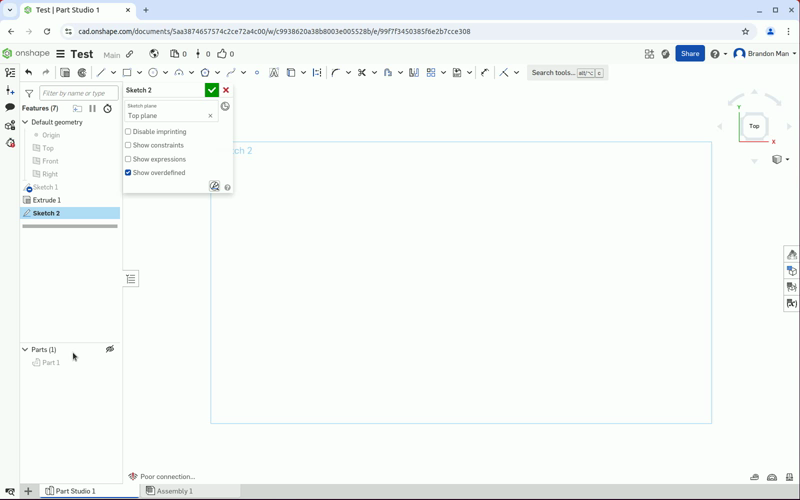
key(c)
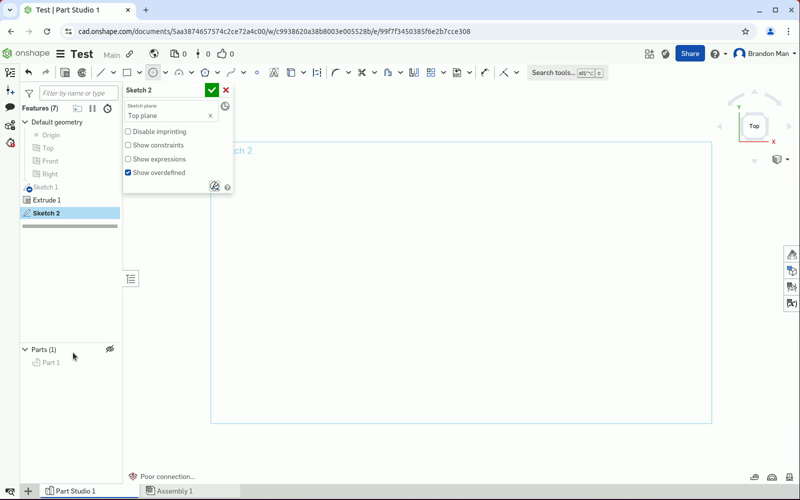
key_down(shift)
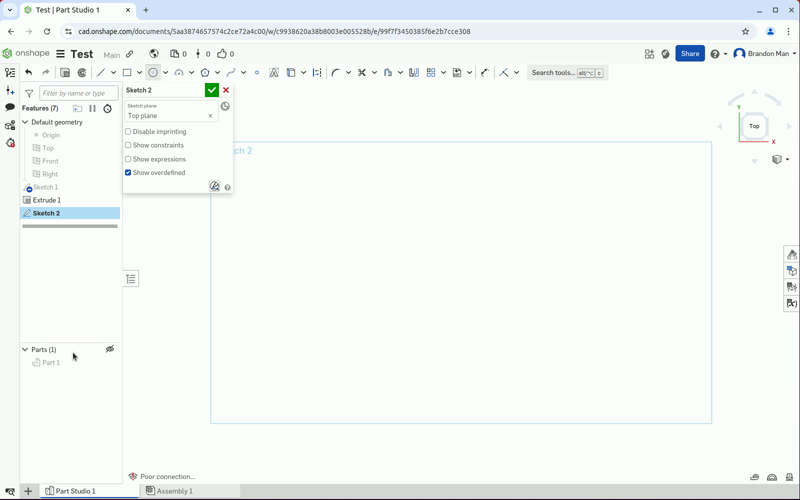
mouse_move(517, 282)
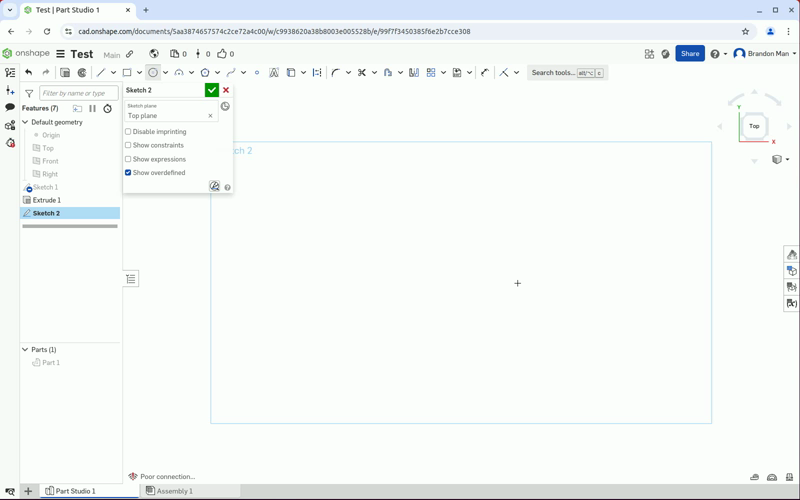
click(517, 282)
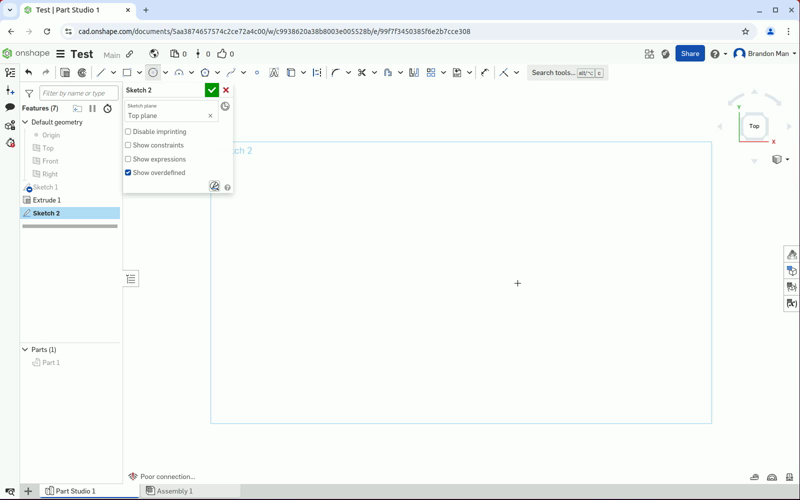
key_up(shift)
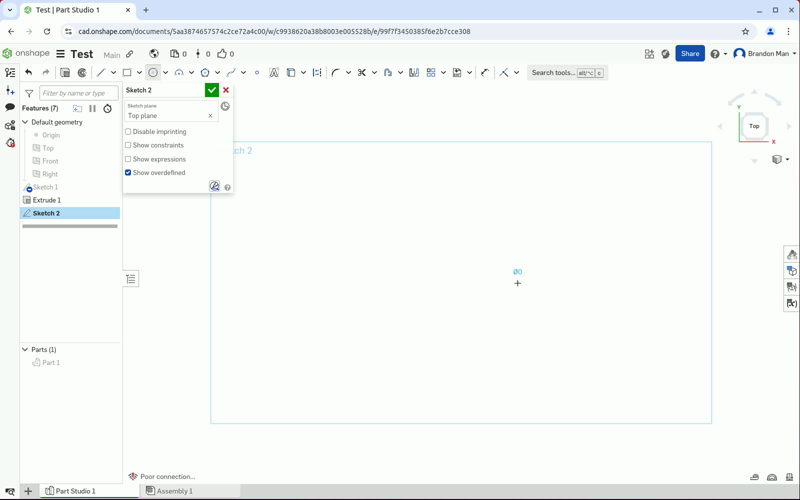
mouse_move(574, 282)
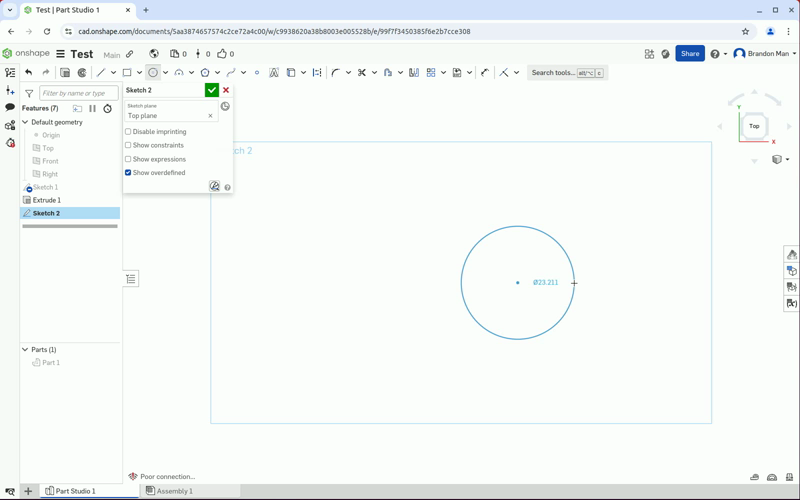
click(574, 282)
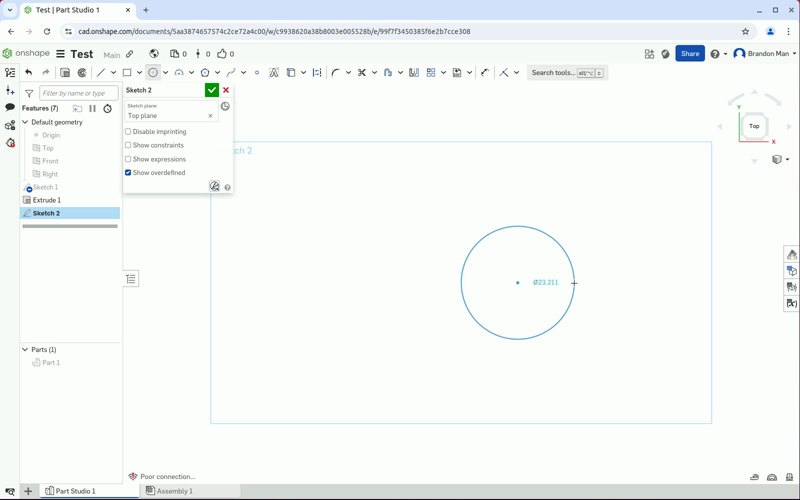
key(esc)
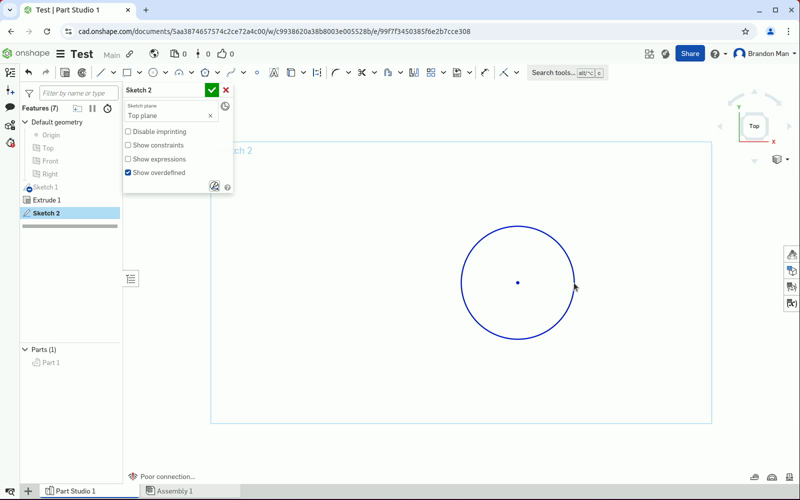
mouse_move(533, 281)
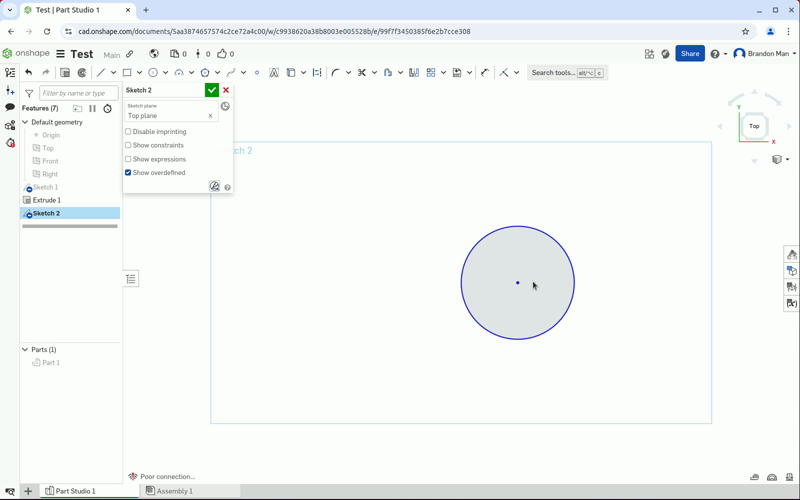
click(533, 281)
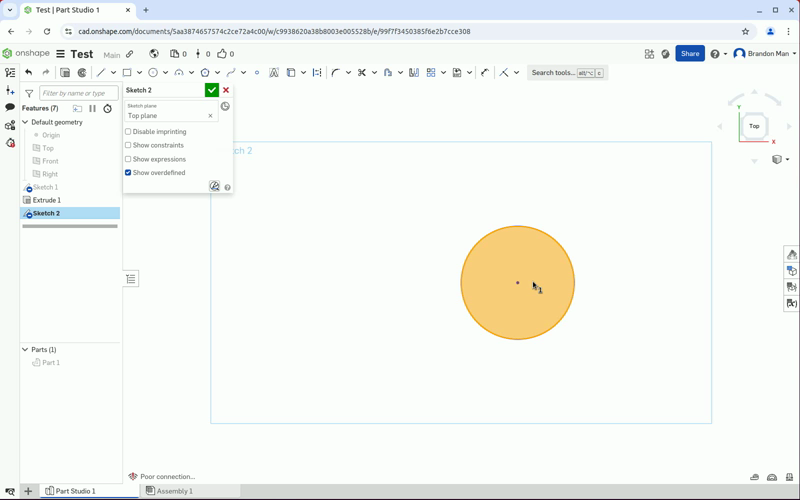
mouse_move(73, 352)
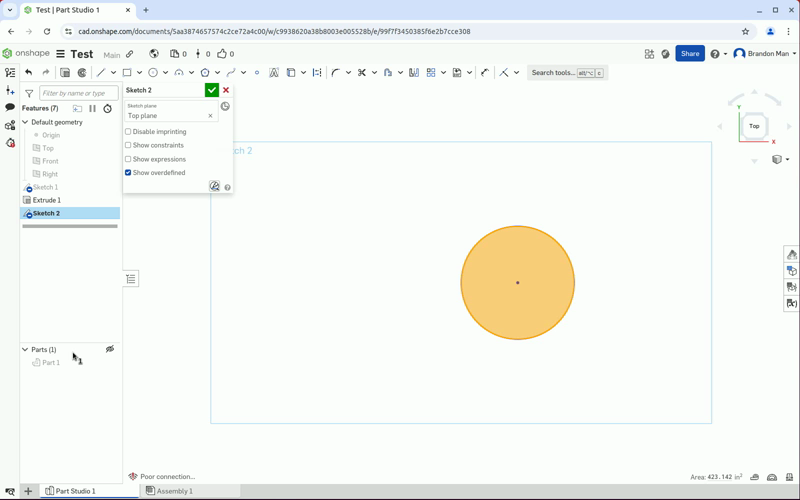
key(shift+y)
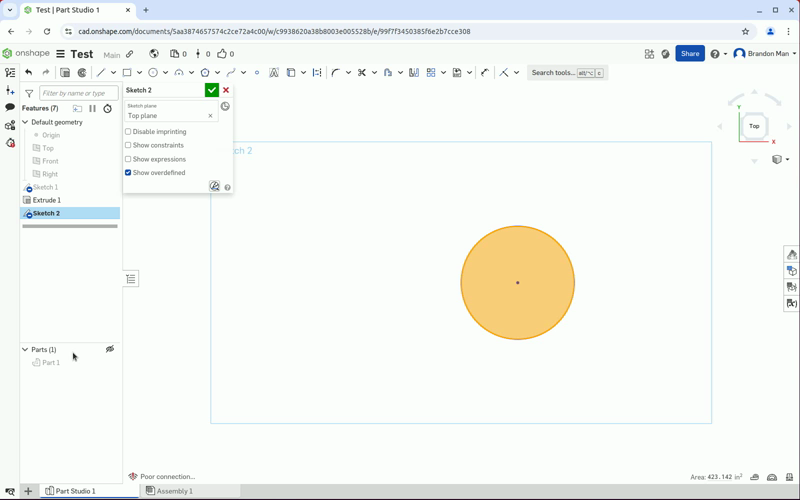
key(shift+e)
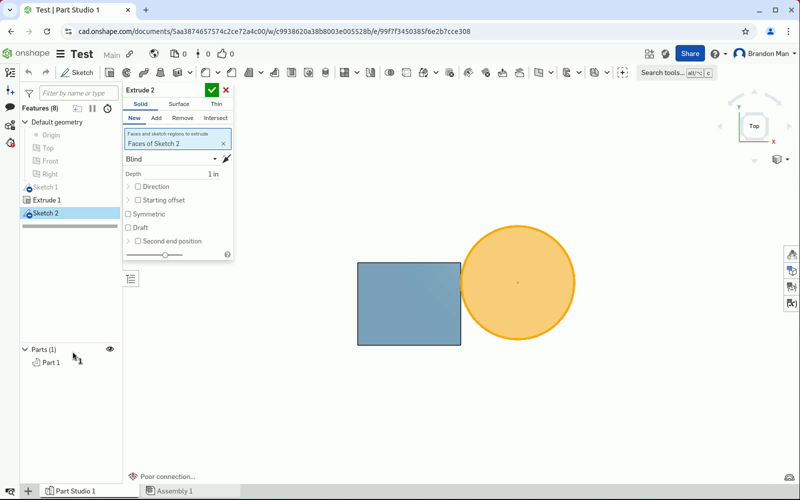
mouse_move(143, 106)
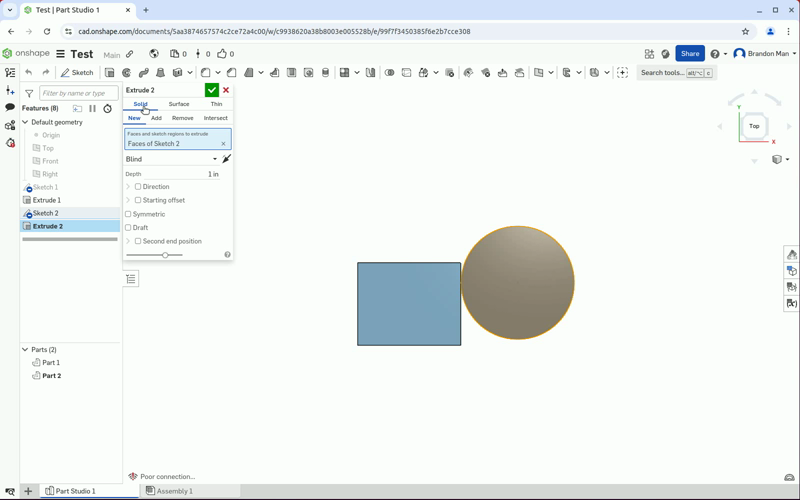
click(143, 106)
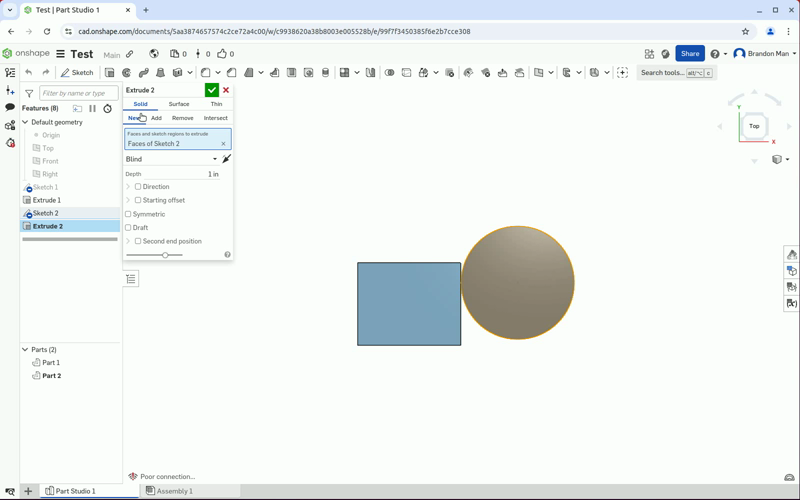
mouse_move(137, 120)
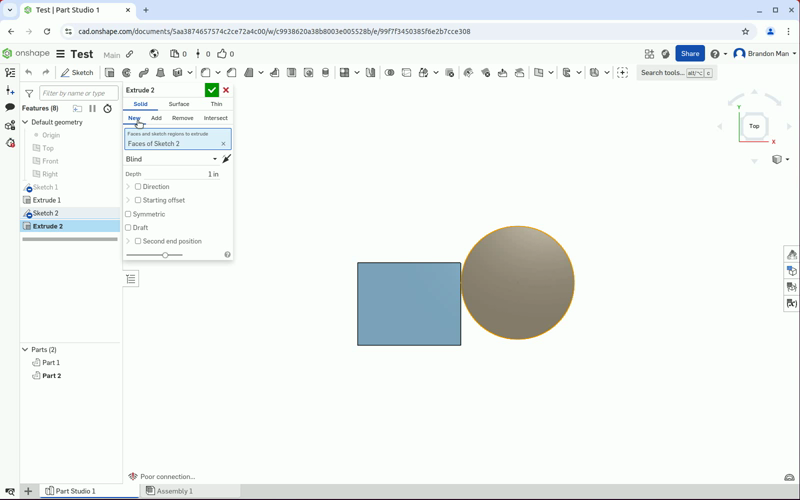
click(137, 120)
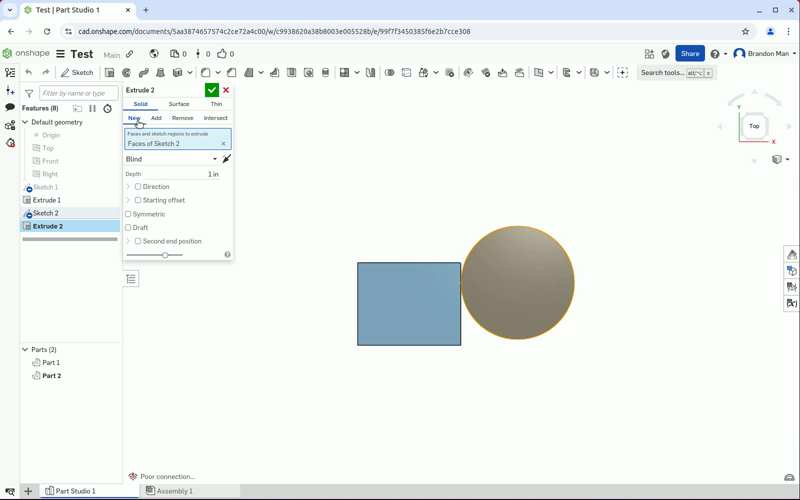
key(tab, 4)
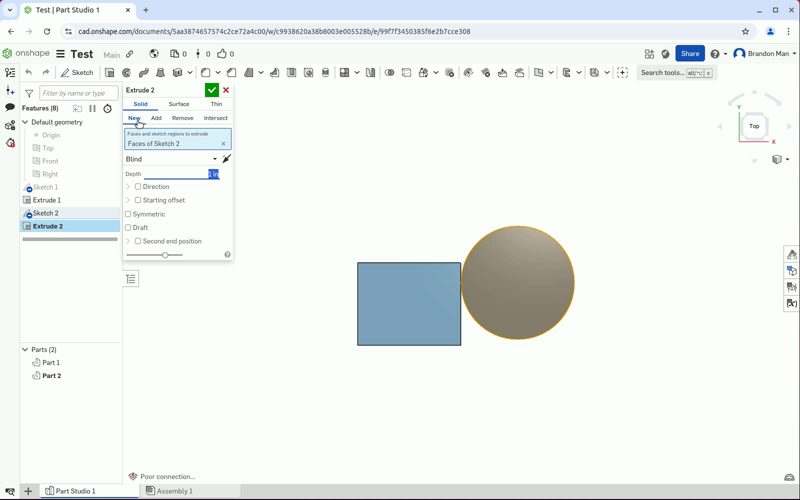
text(14.202)
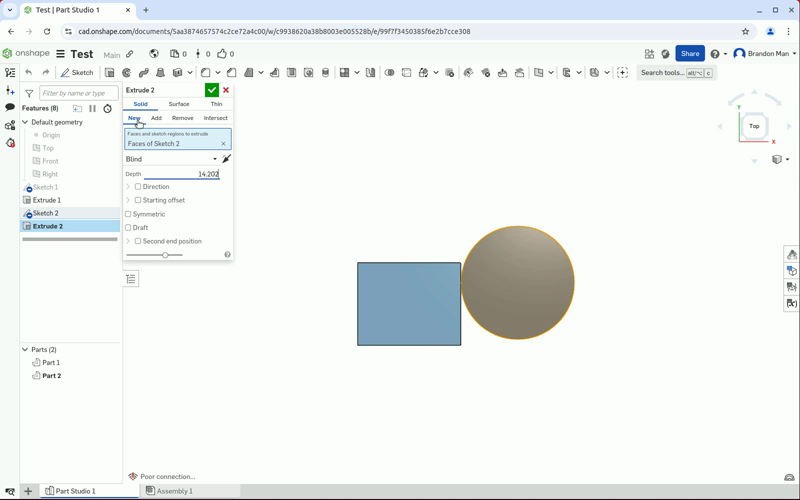
key(enter)
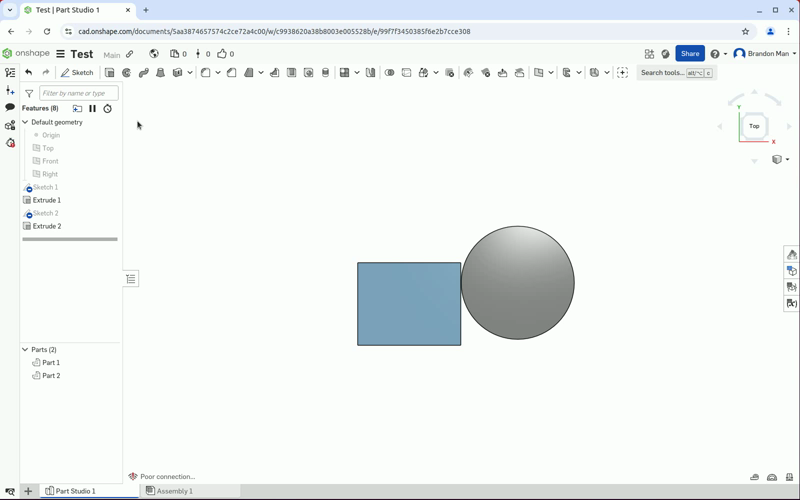
key(shift+h)
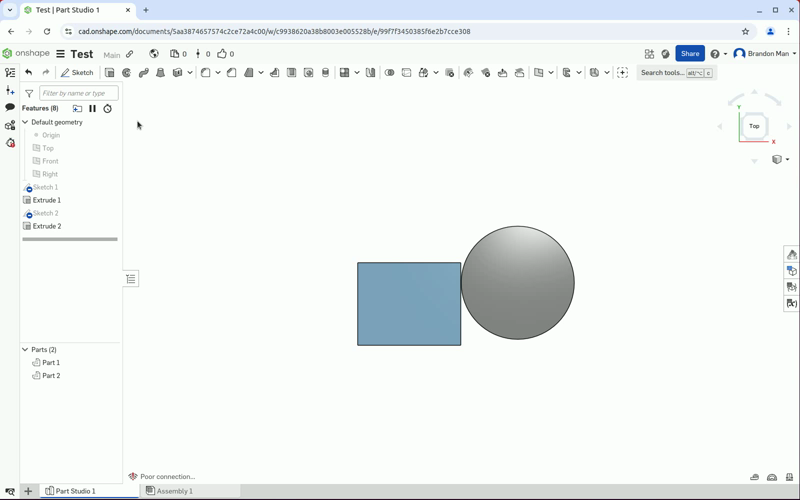
key(shift+h)
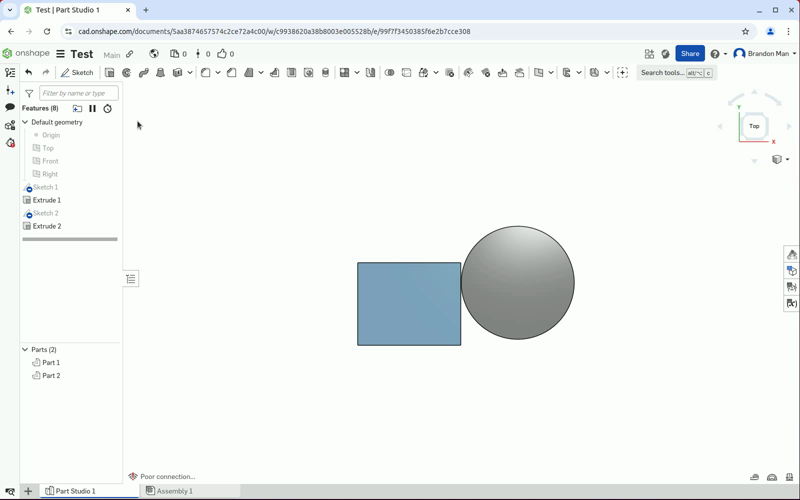
mouse_move(73, 189)
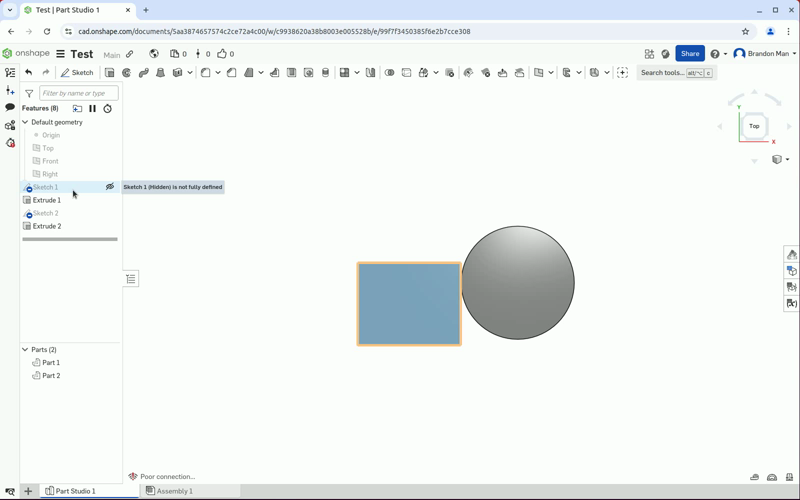
click(73, 189)
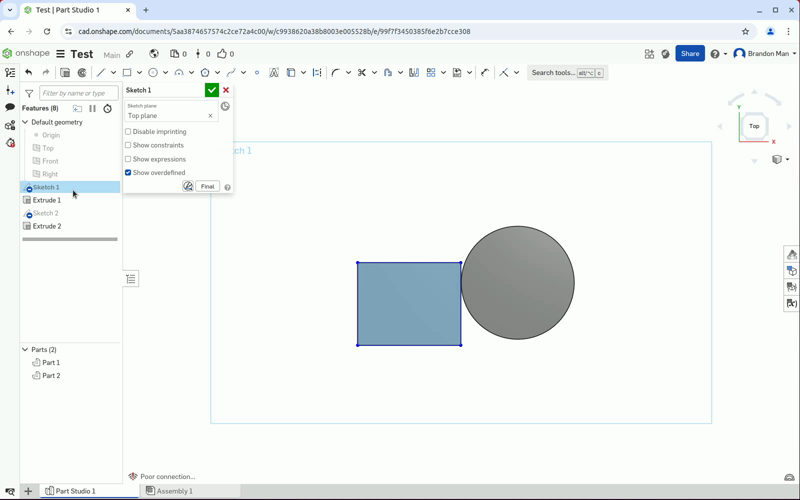
mouse_move(229, 92)
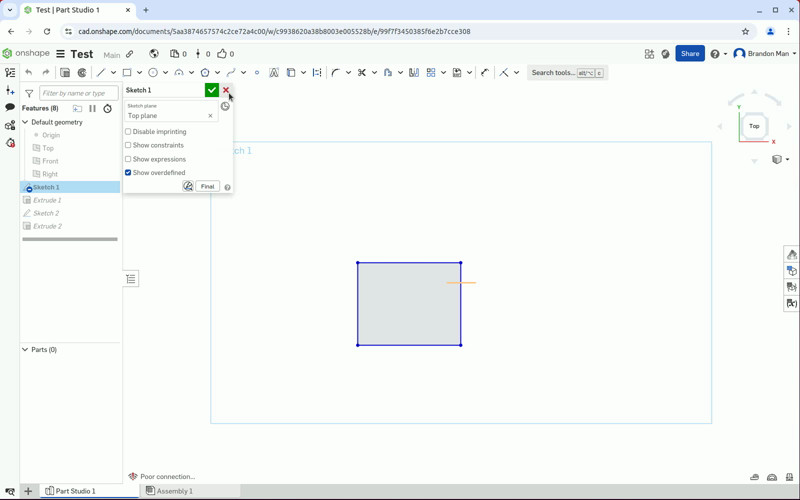
click(229, 92)
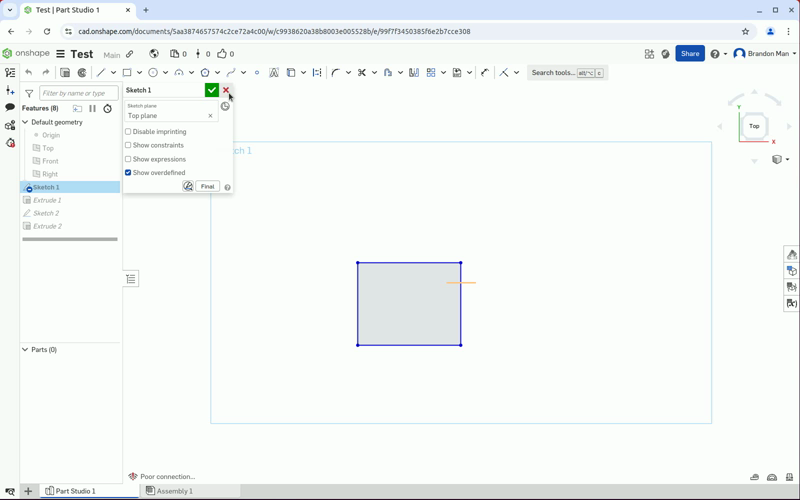
key(shift+s)
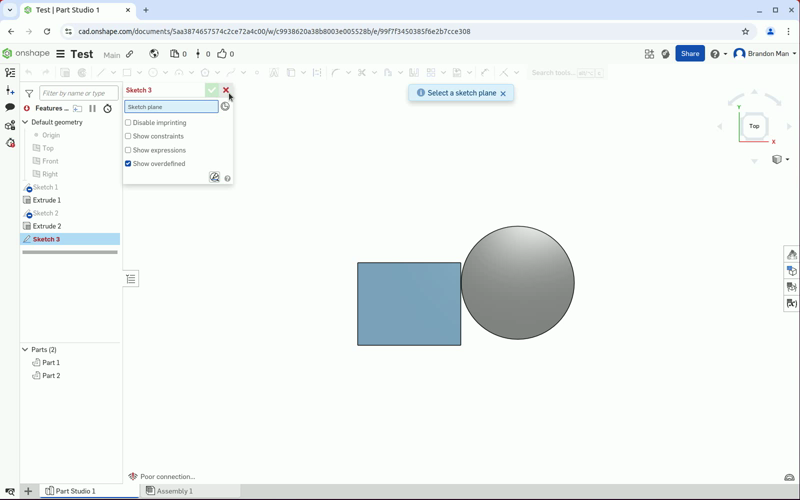
mouse_move(73, 150)
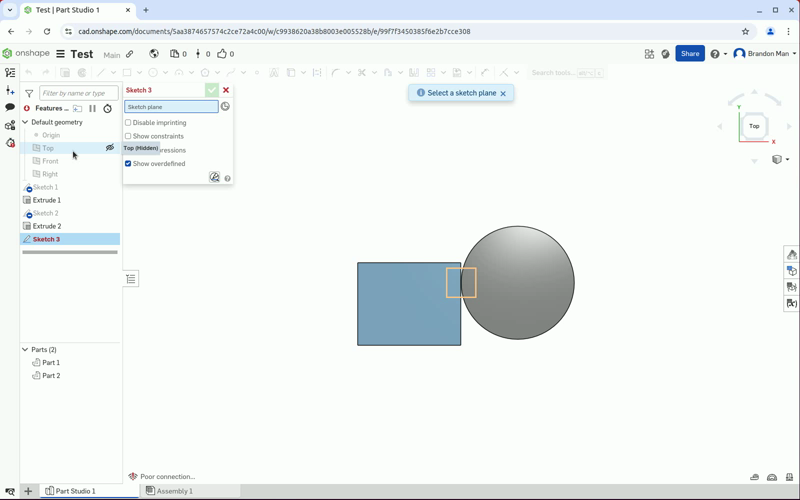
click(73, 150)
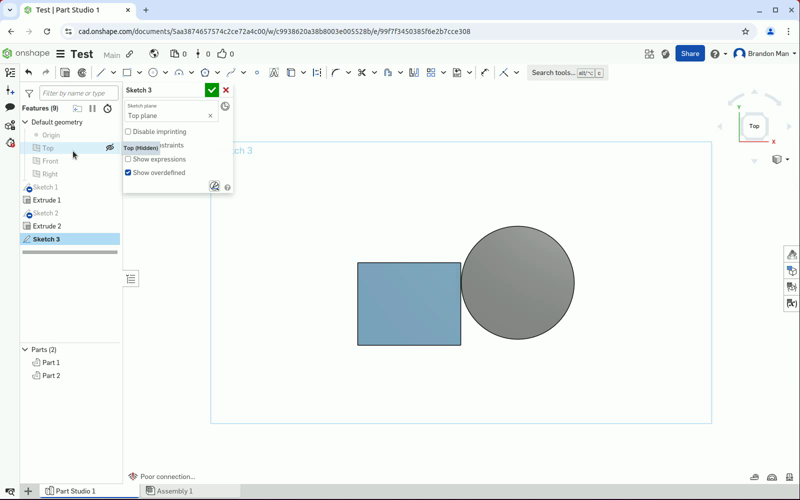
mouse_move(73, 352)
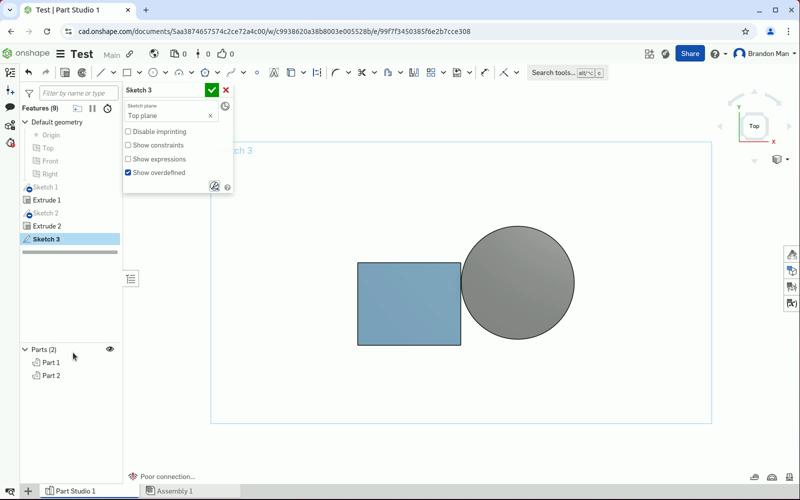
key(y)
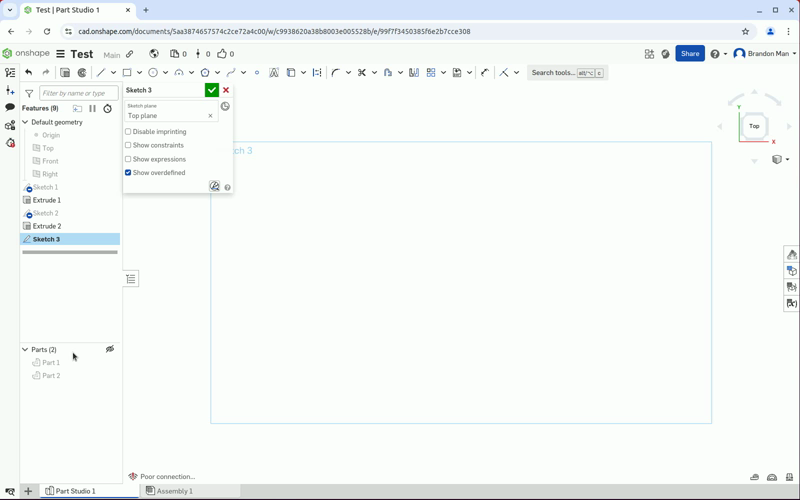
key(c)
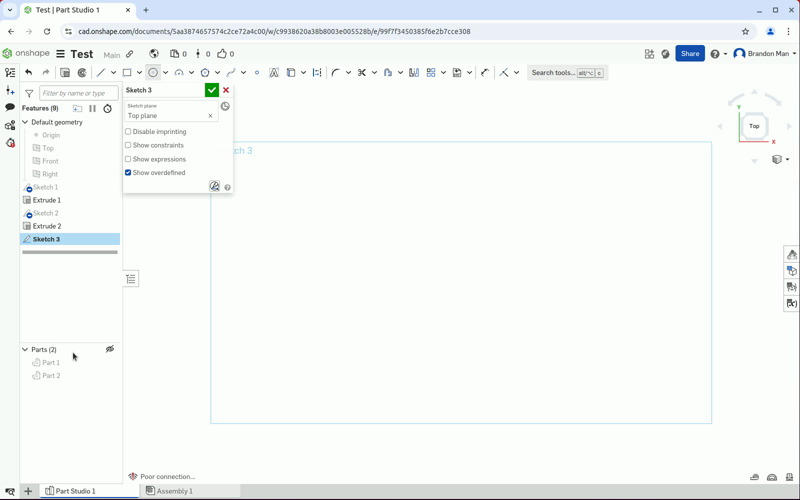
key_down(shift)
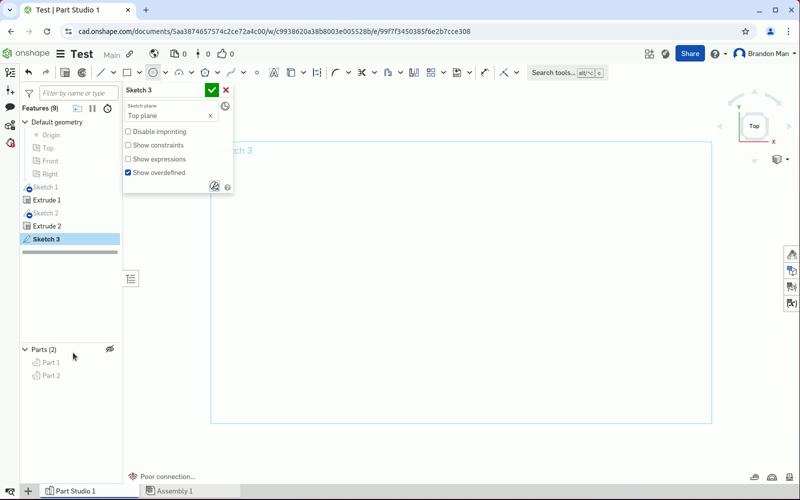
mouse_move(514, 282)
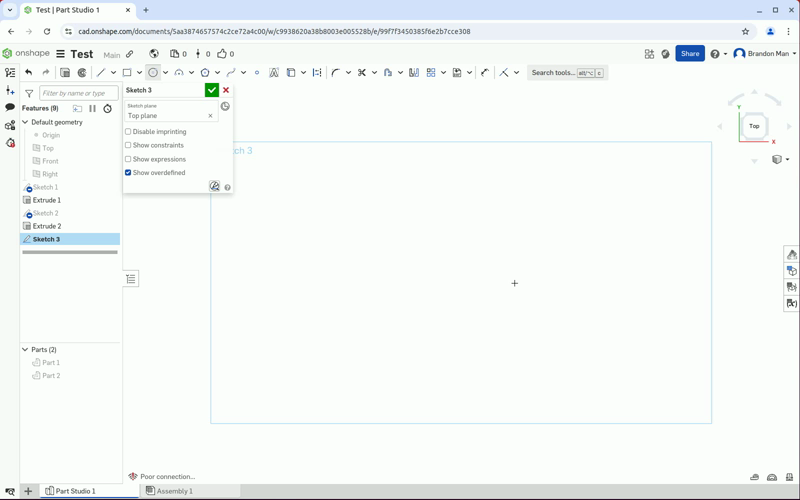
click(514, 282)
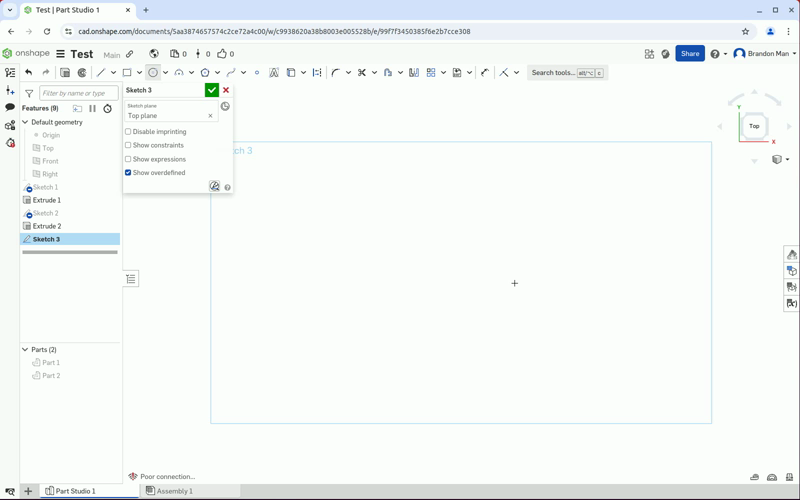
key_up(shift)
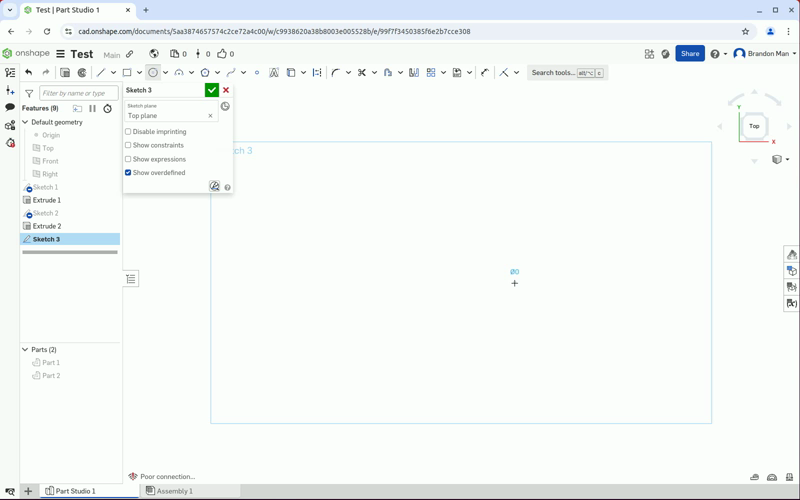
mouse_move(555, 282)
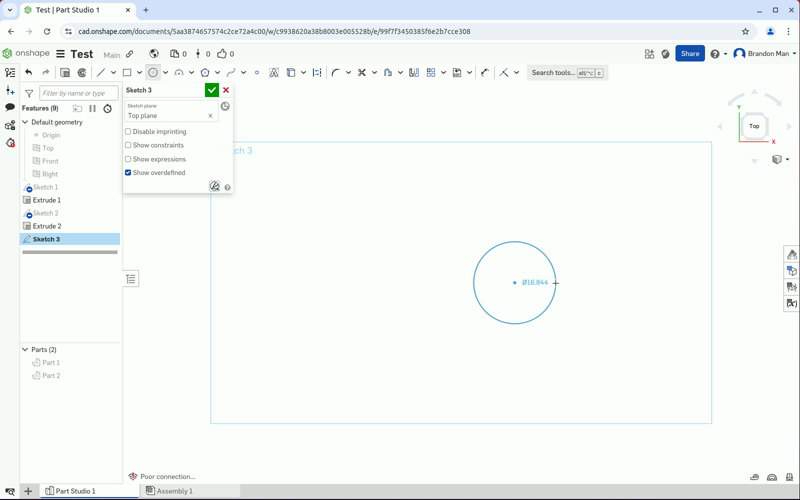
click(555, 282)
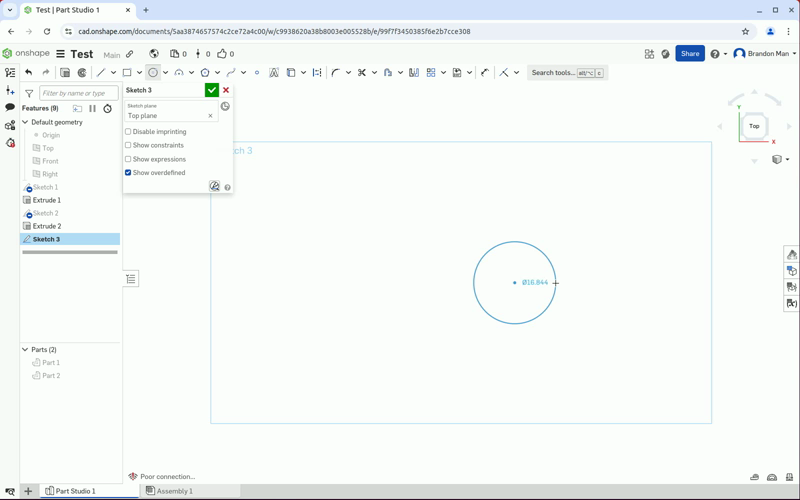
key(esc)
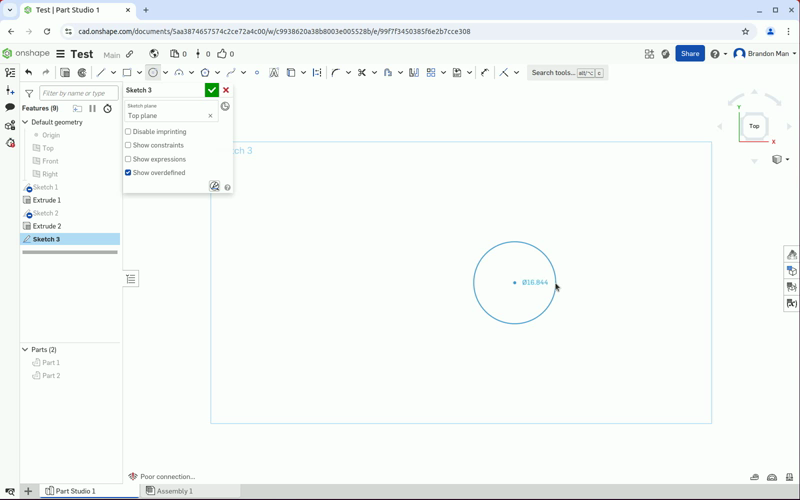
mouse_move(534, 305)
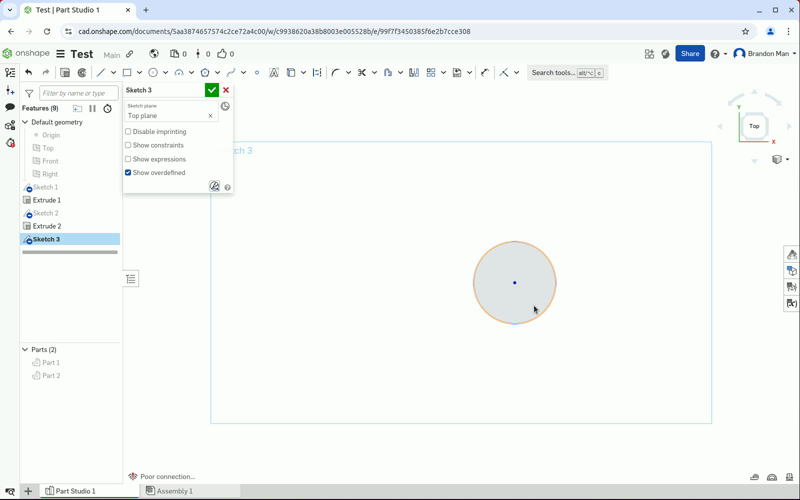
click(534, 305)
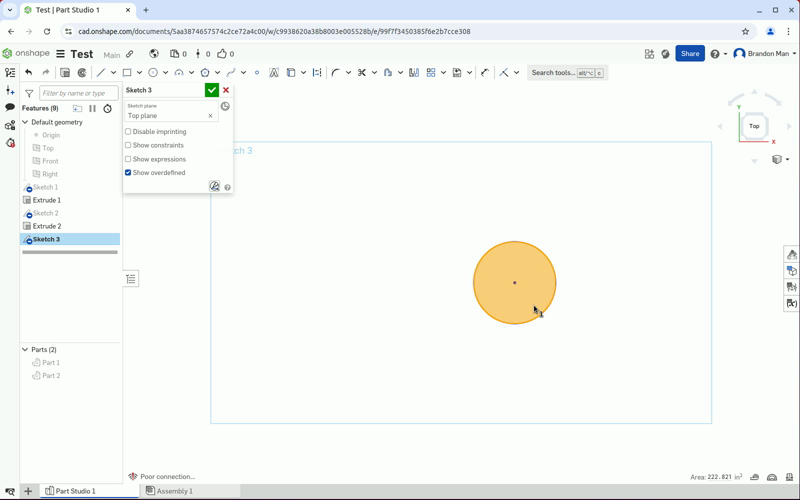
mouse_move(73, 352)
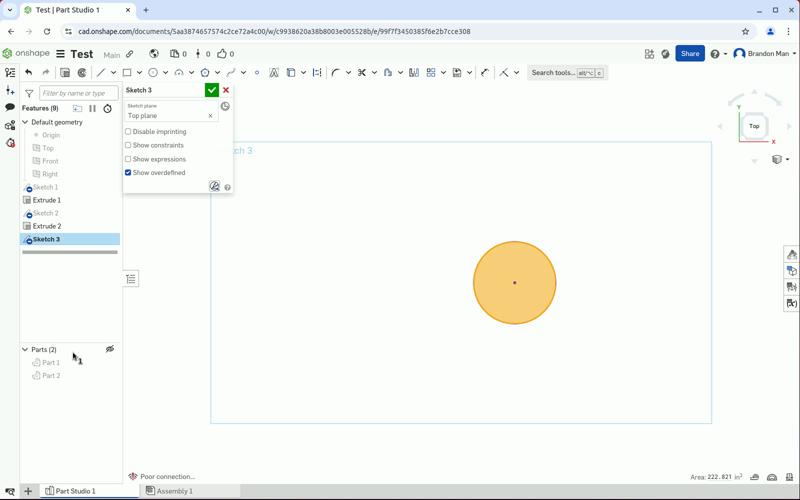
key(shift+y)
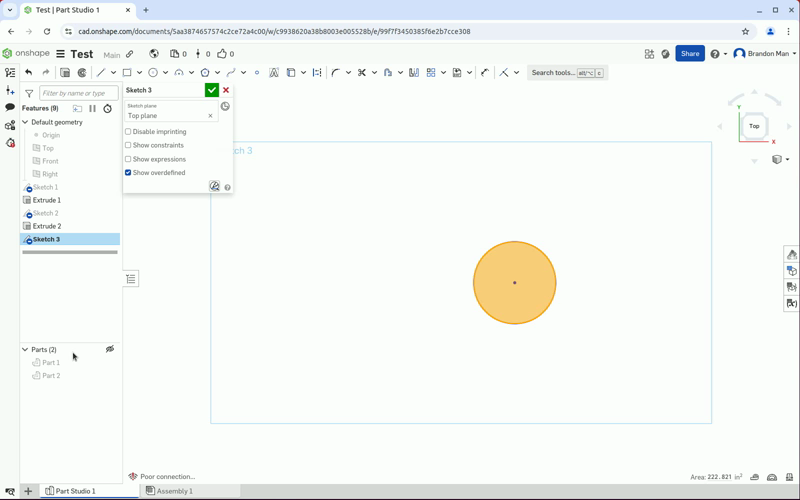
key(shift+e)
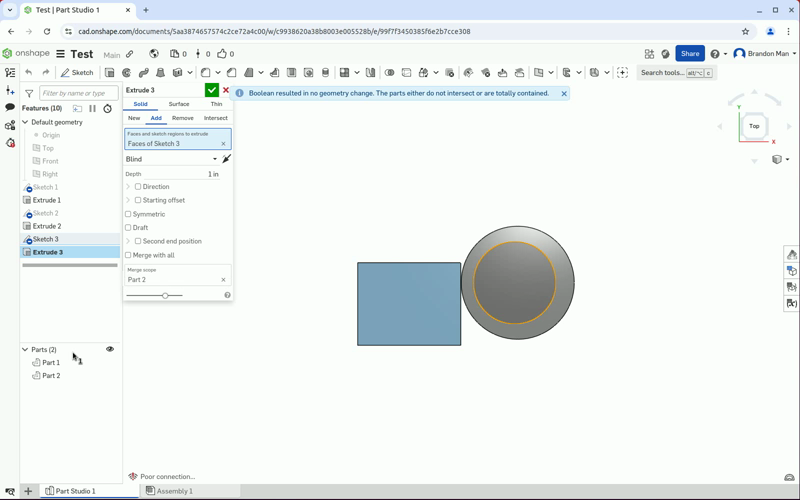
mouse_move(143, 106)
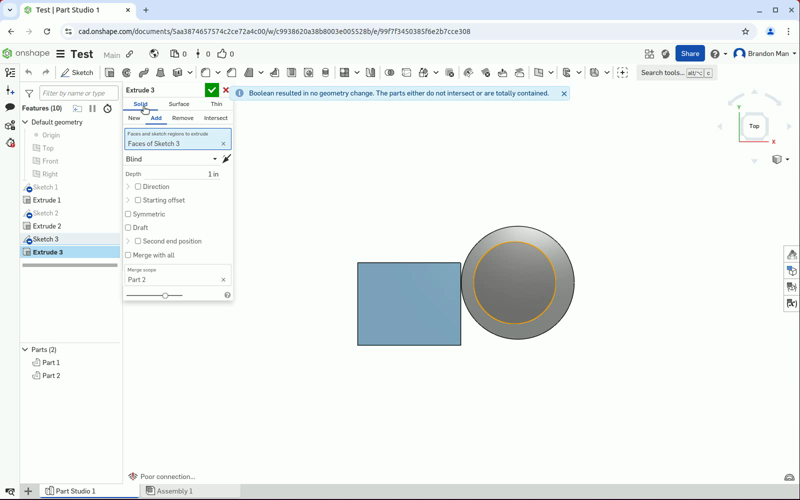
click(143, 106)
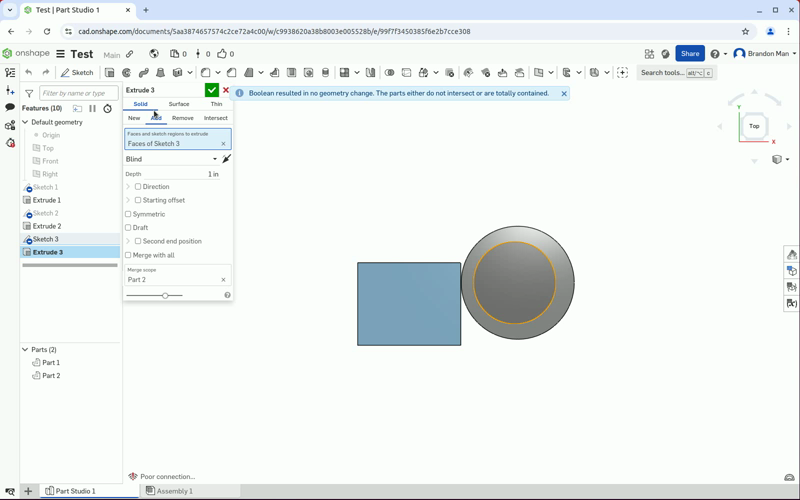
mouse_move(186, 120)
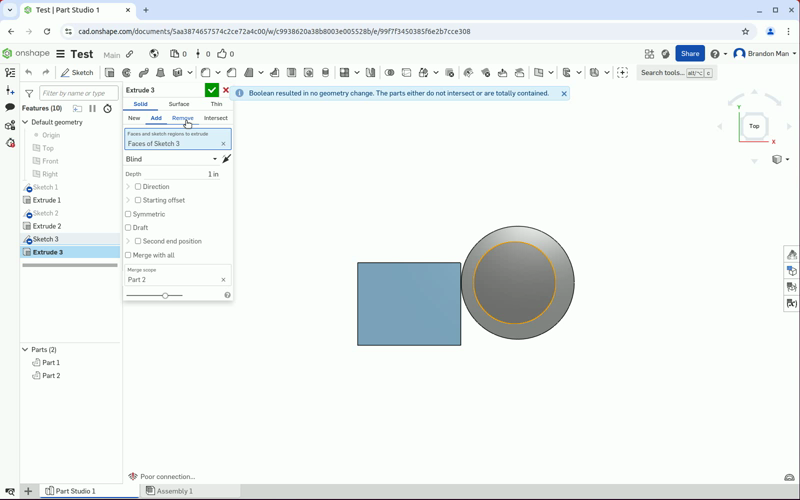
click(186, 120)
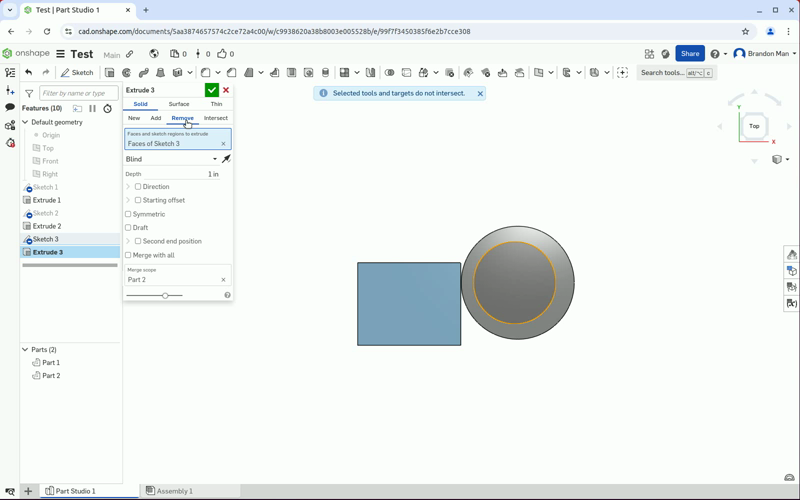
key(tab, 4)
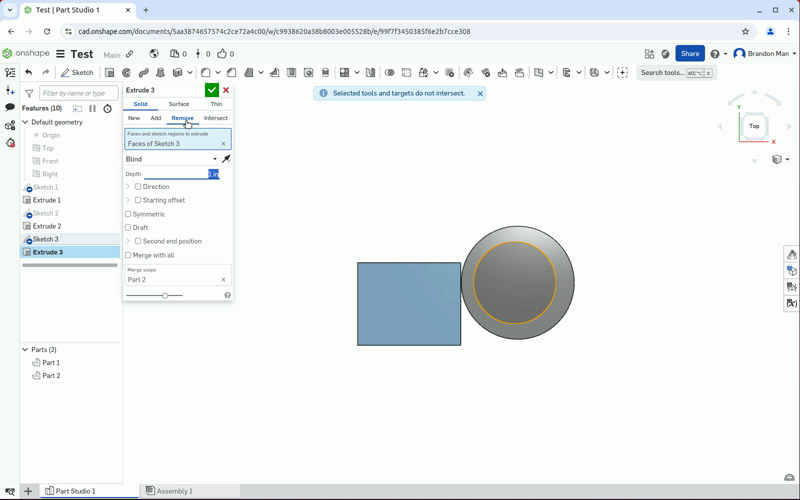
text(-9.388)
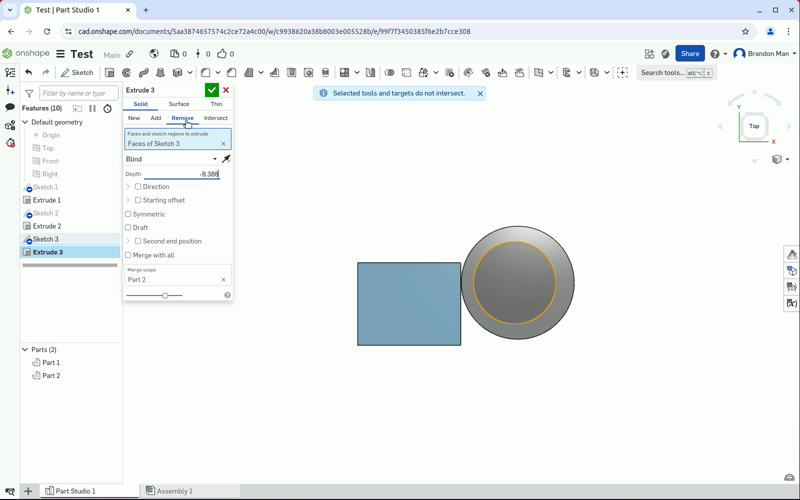
key(tab, 6)
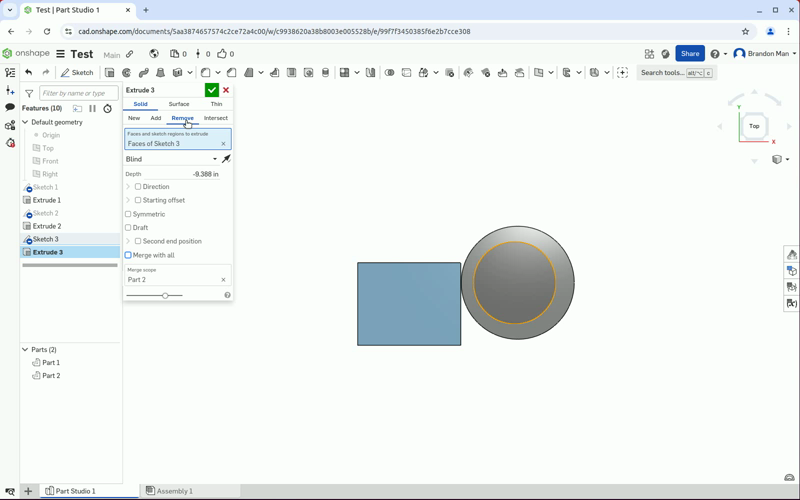
key(space)
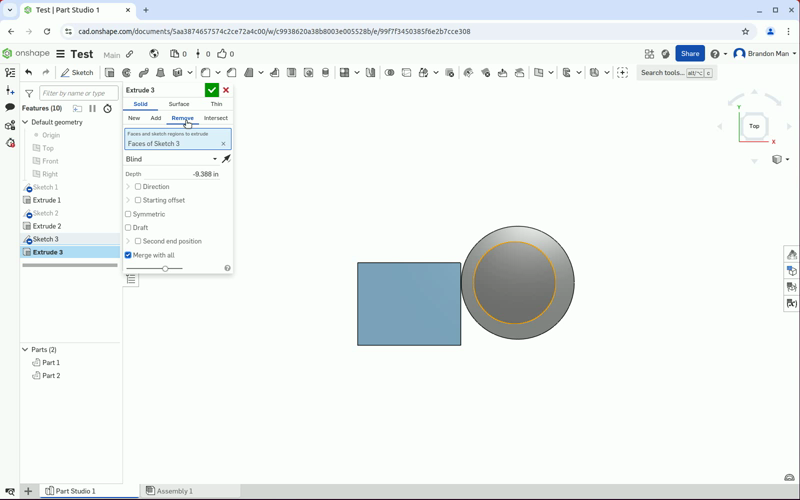
key(enter)
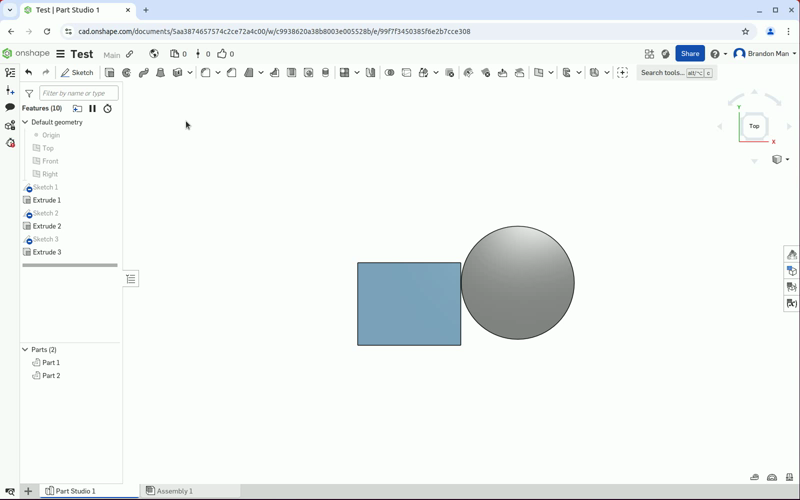
key(shift+h)
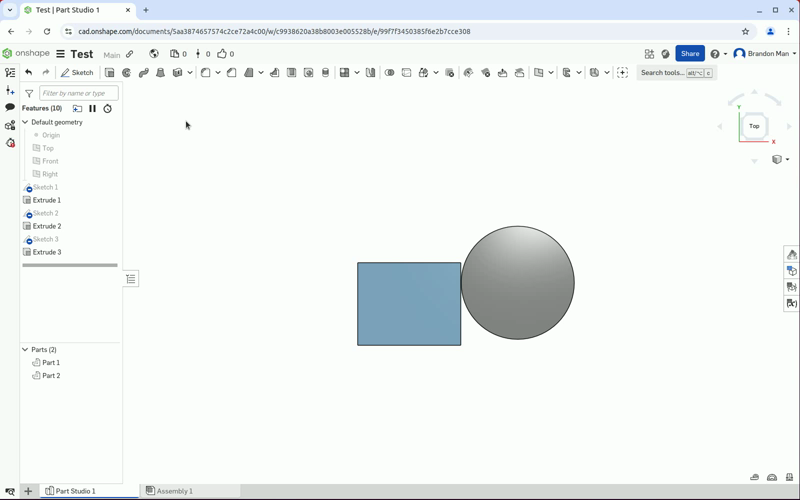
key(shift+h)
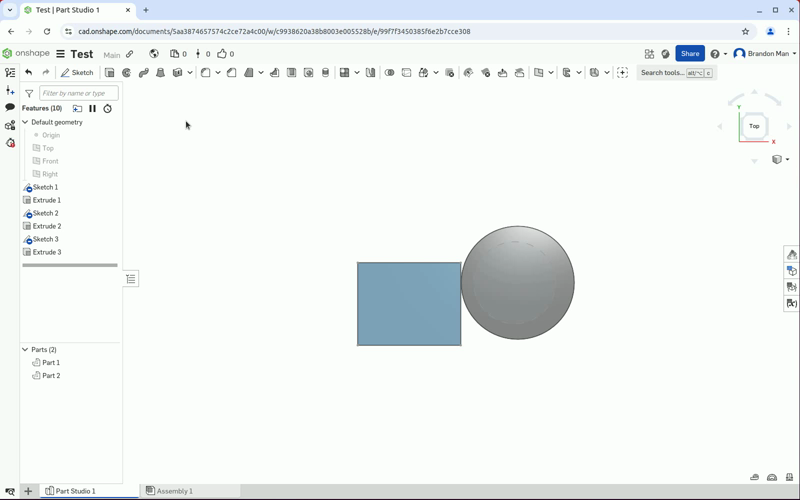
key(shift+7)
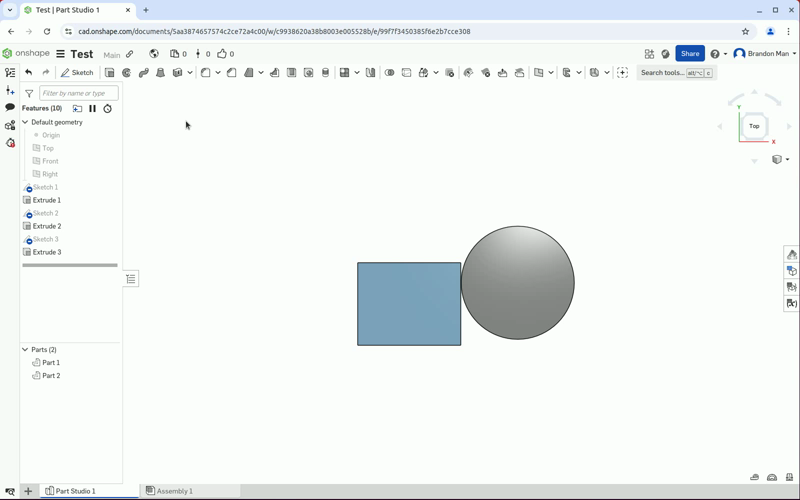
key(up, 3)
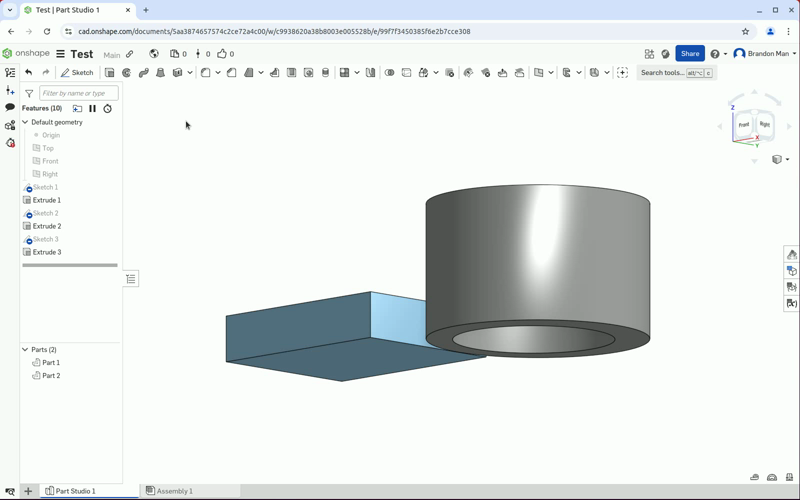
key(left, 3)
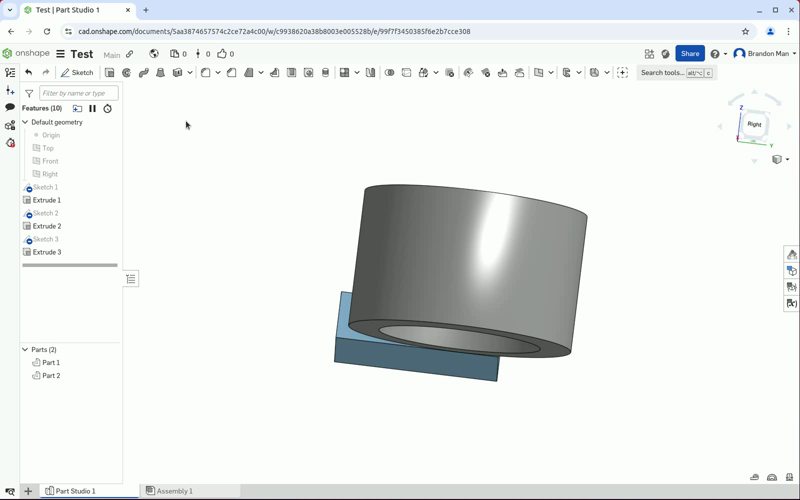
key(right, 3)
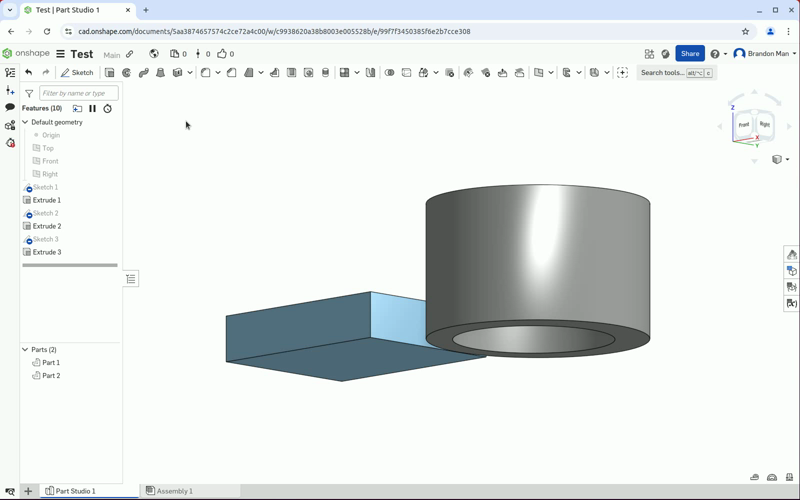
key(down, 3)
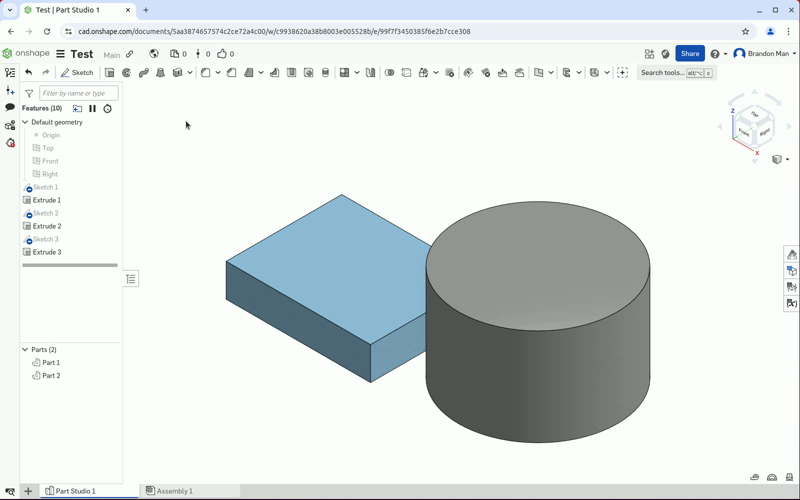
mouse_move(73, 189)
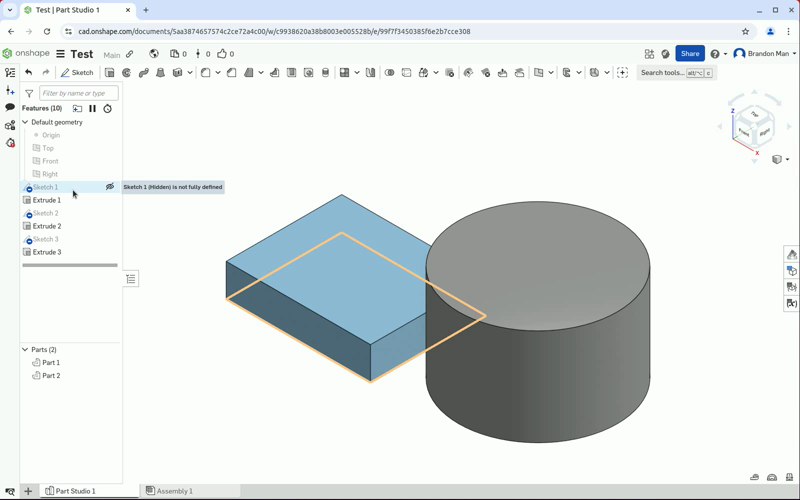
click(73, 189)